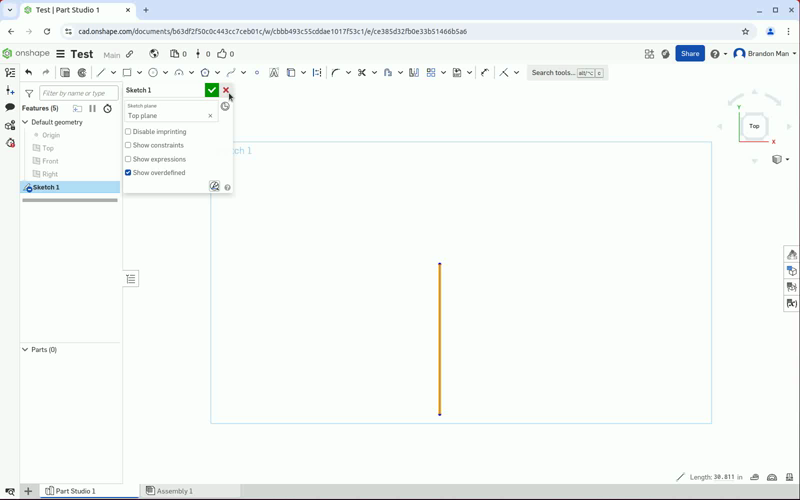
key(shift+h)
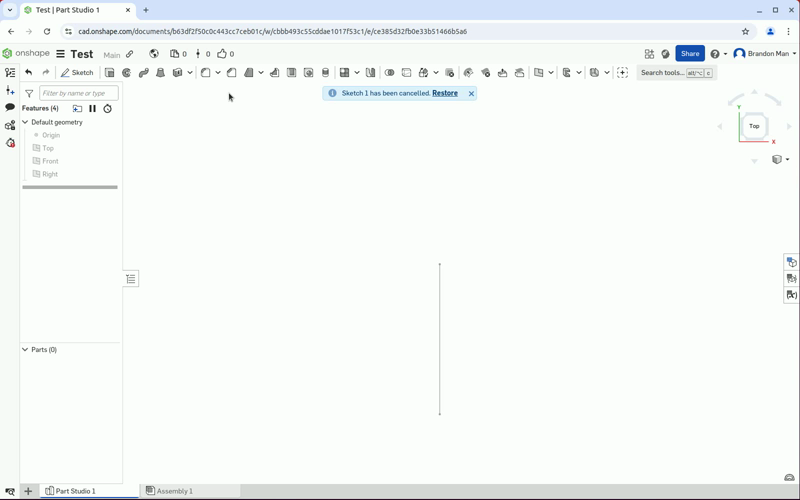
mouse_move(73, 352)
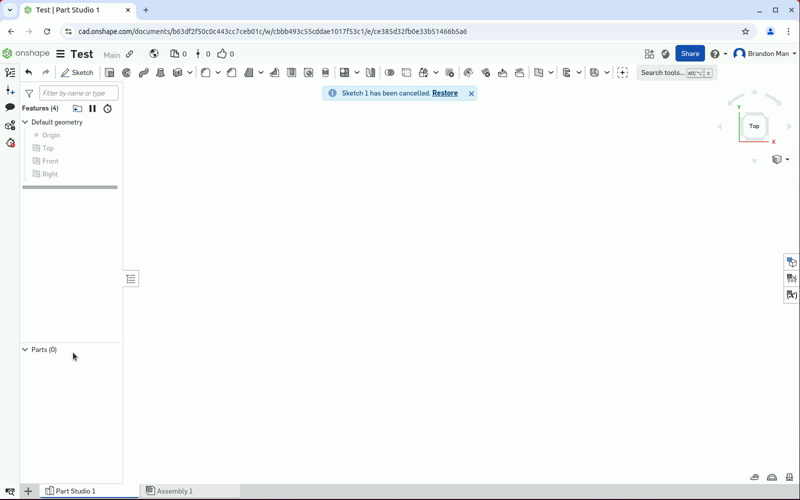
key(y)
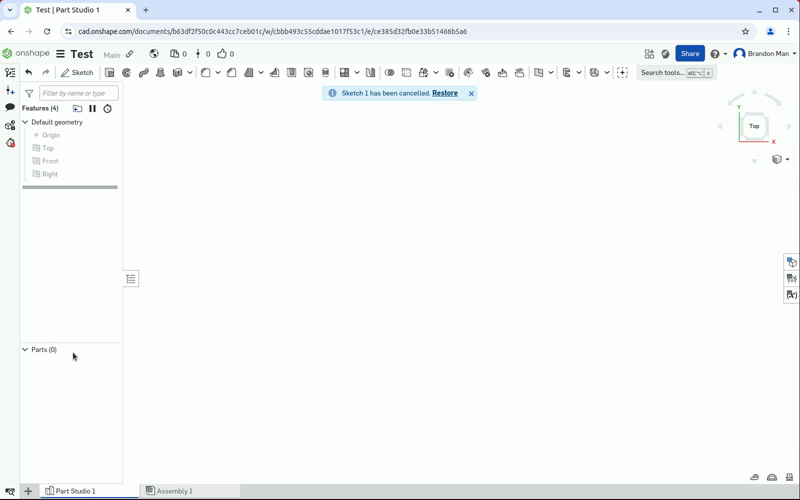
key(shift+p)
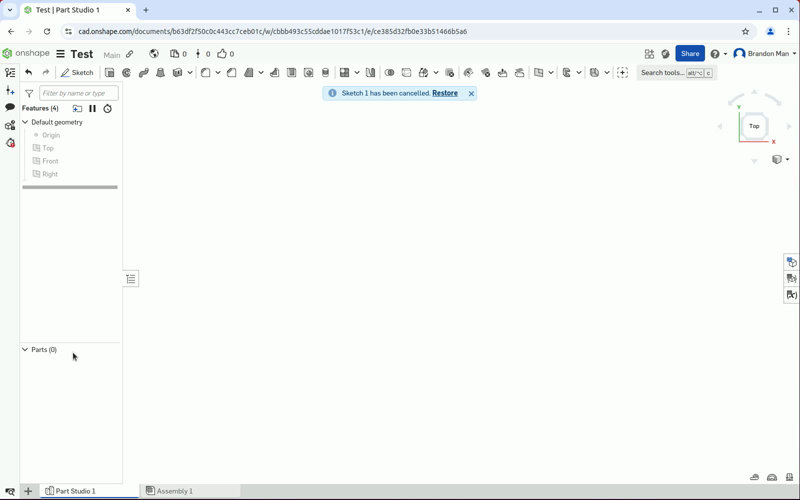
key(space)
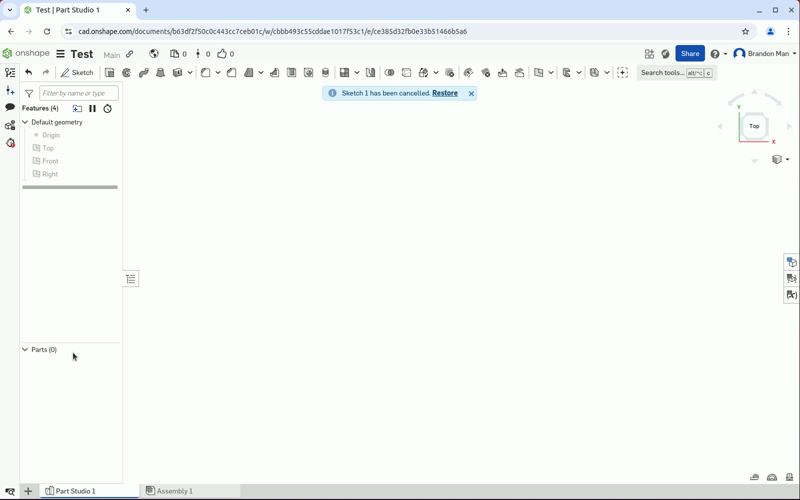
key_down(shift)
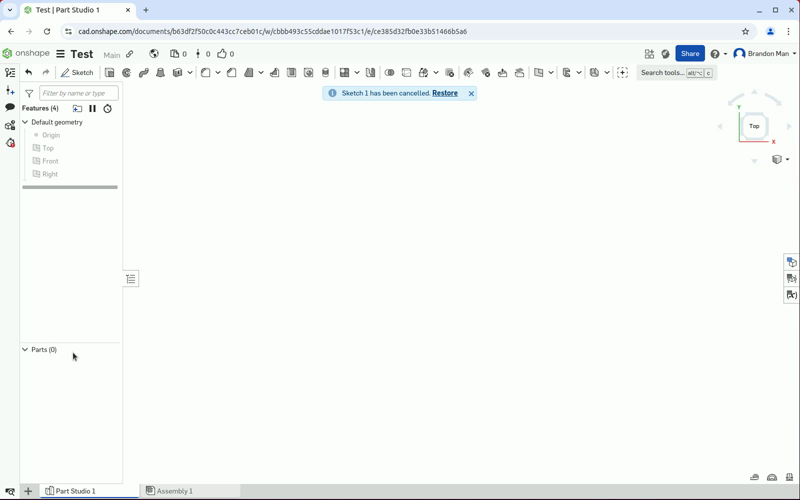
key(up)
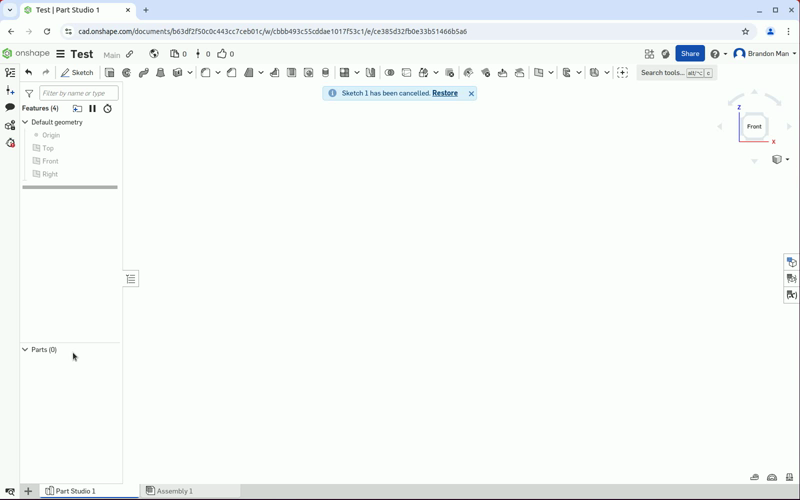
key_up(shift)
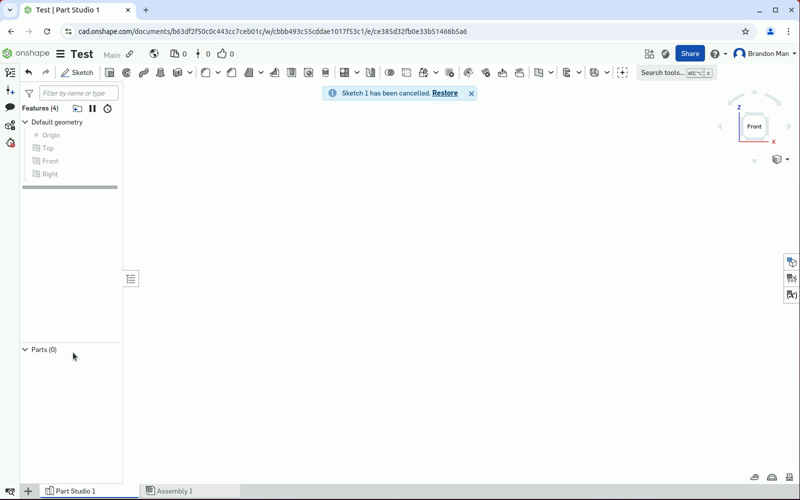
mouse_move(73, 352)
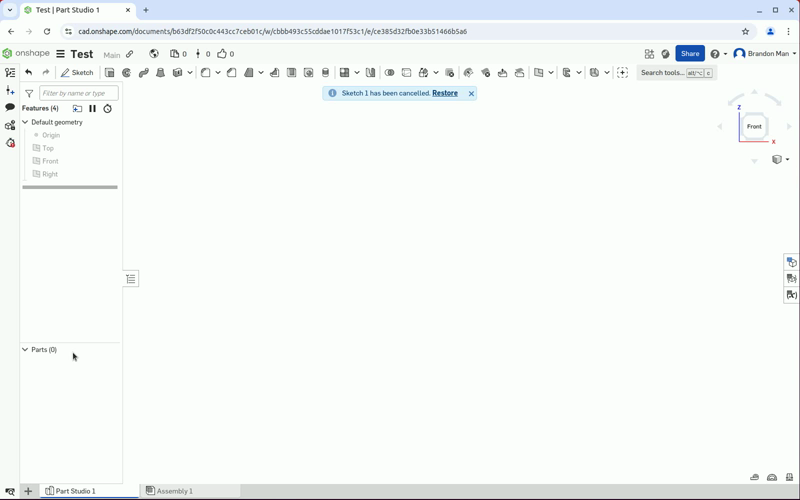
key(shift+y)
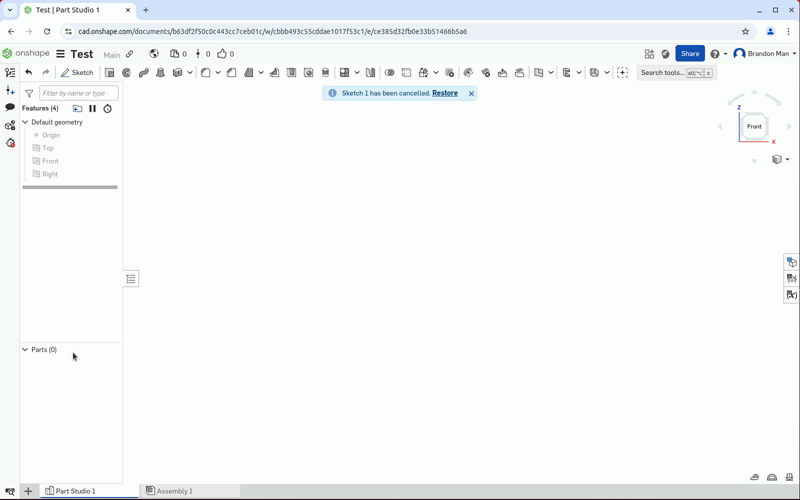
key(shift+s)
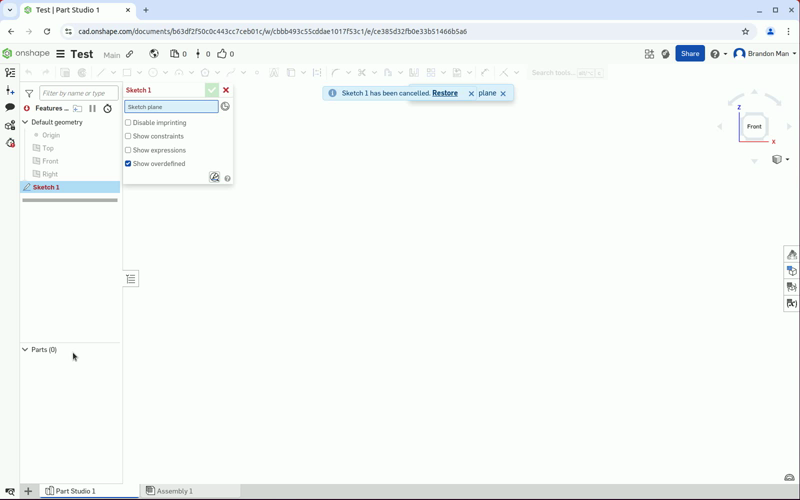
mouse_move(73, 163)
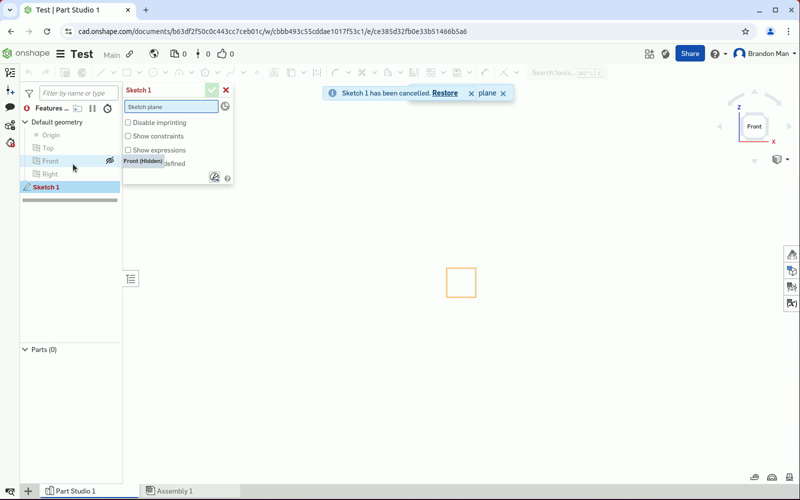
click(73, 163)
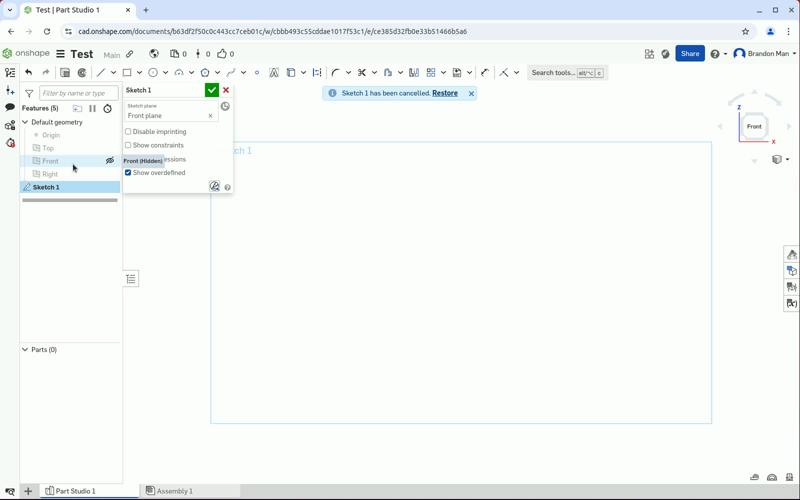
mouse_move(73, 352)
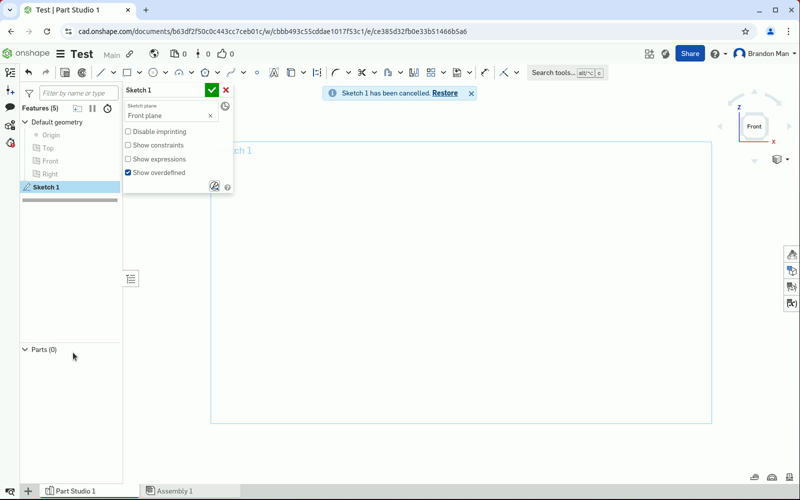
key(y)
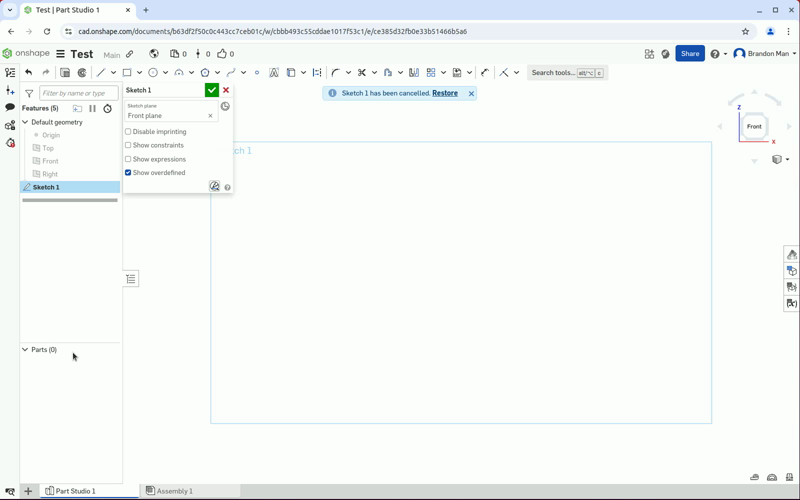
key(a)
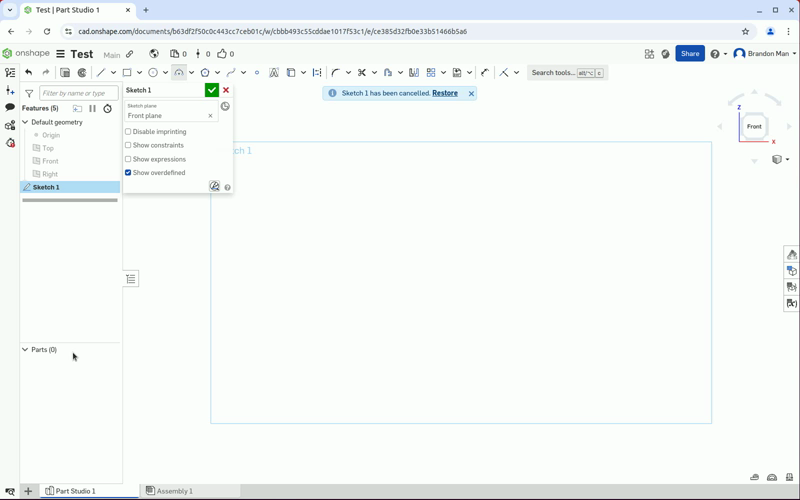
key_down(shift)
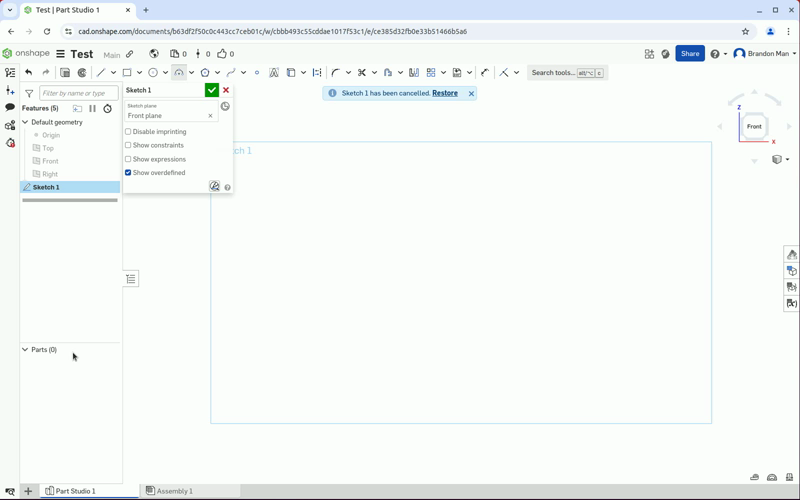
mouse_move(433, 271)
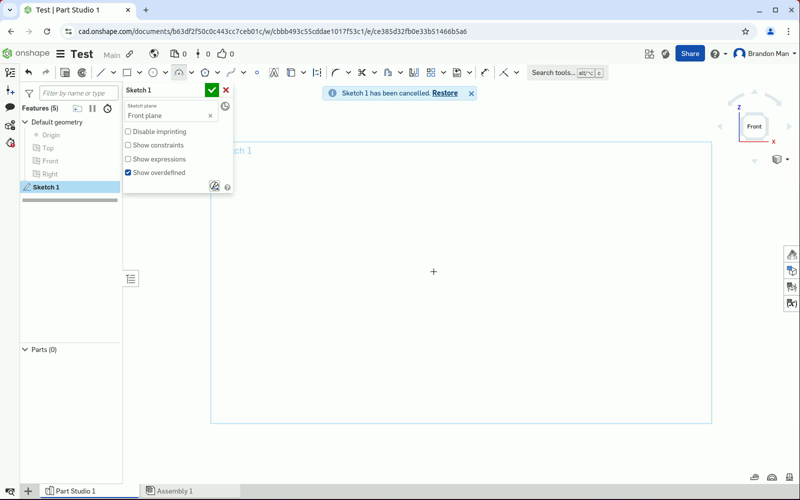
click(433, 271)
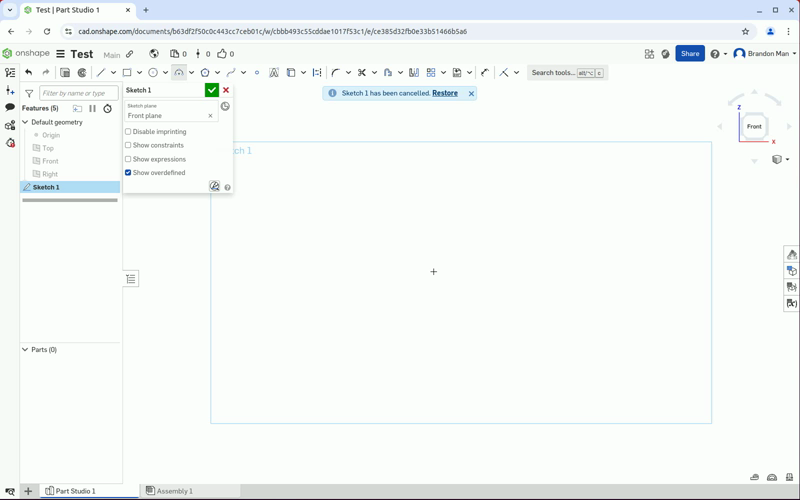
key_up(shift)
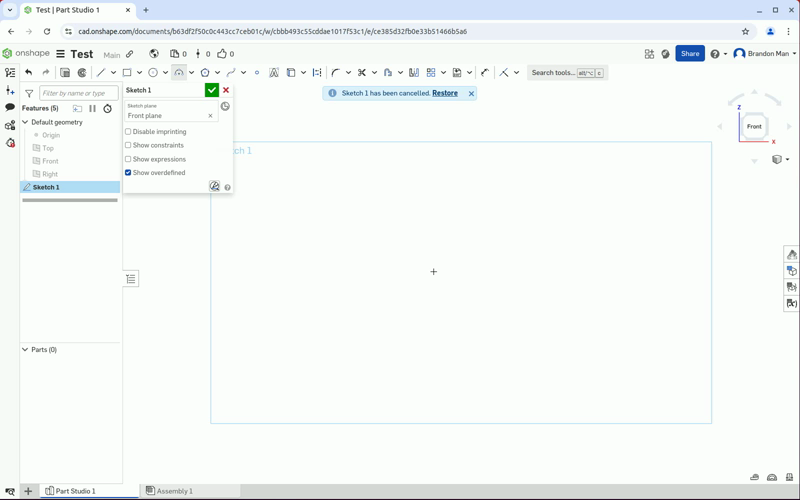
key_down(shift)
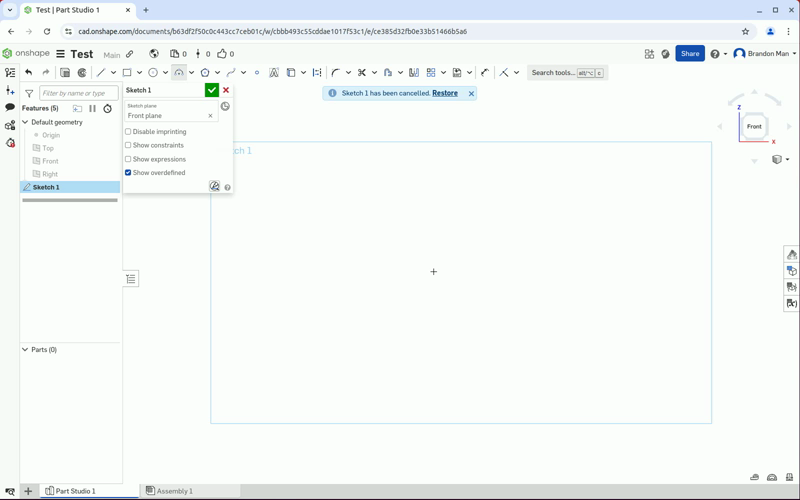
mouse_move(487, 271)
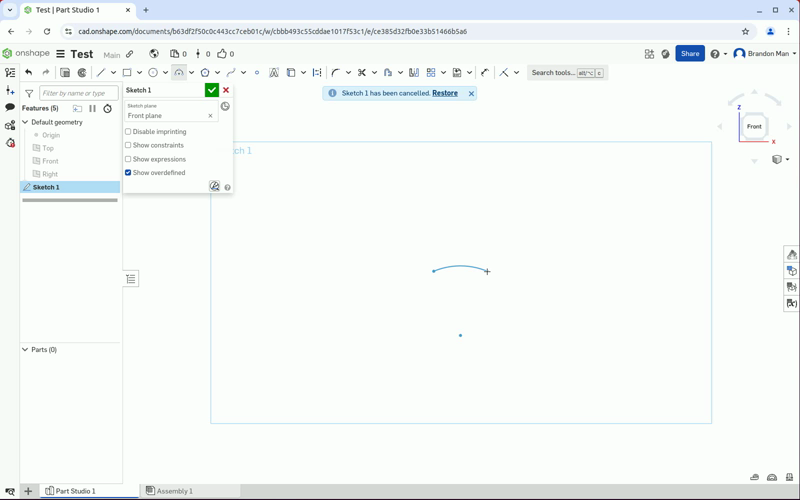
click(487, 271)
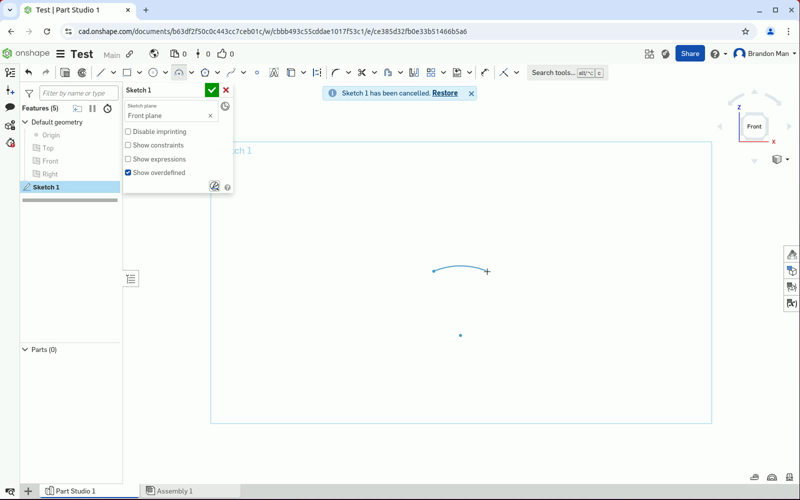
mouse_move(460, 312)
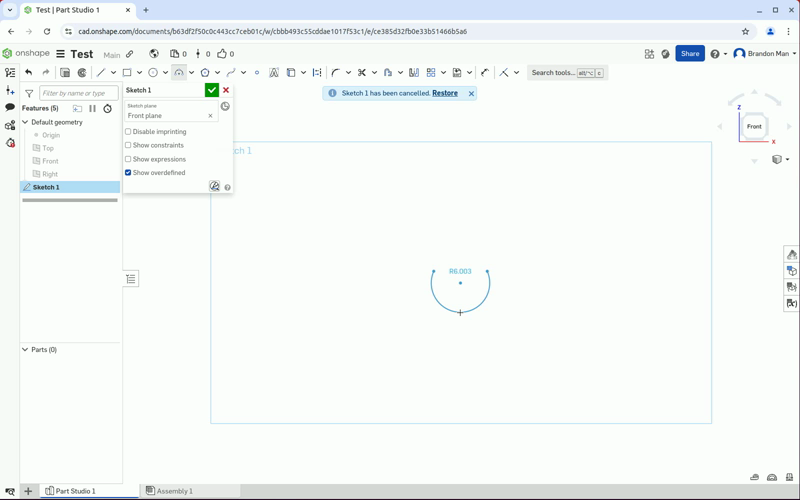
click(460, 312)
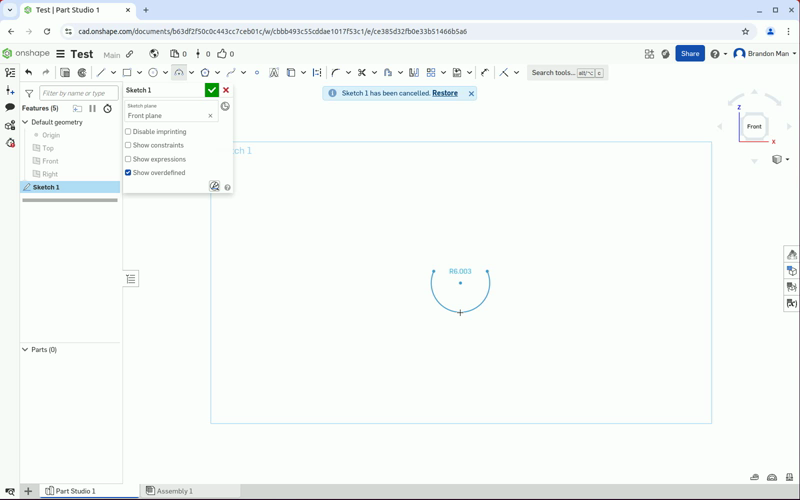
key_up(shift)
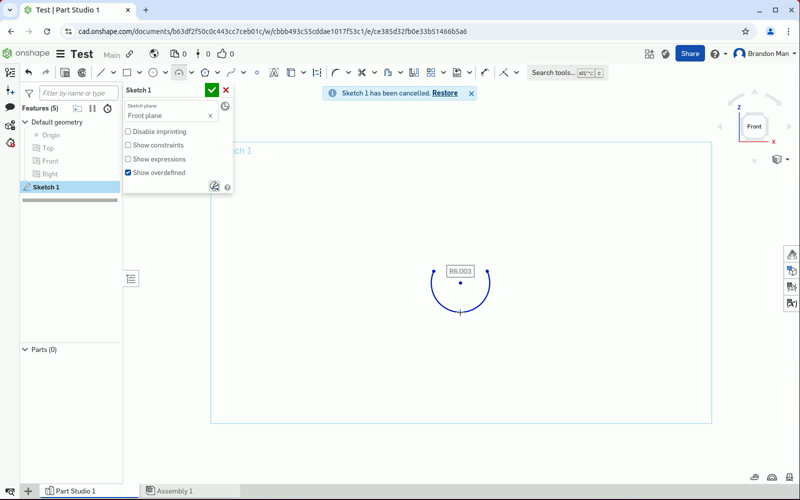
key(esc)
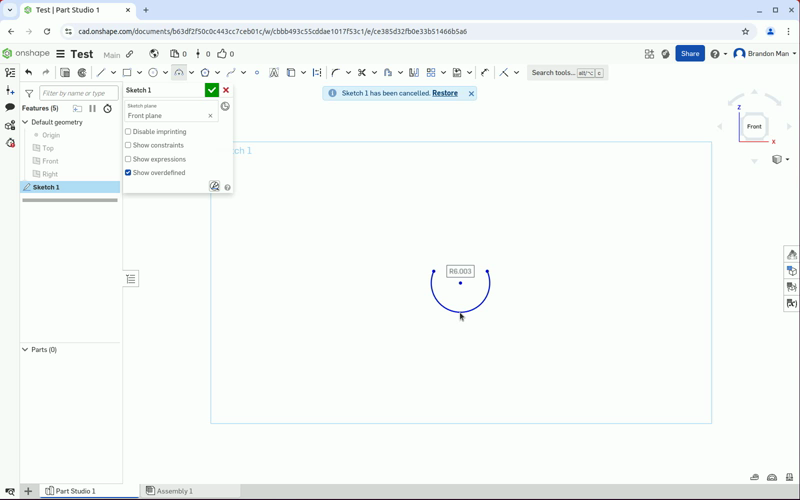
key(l)
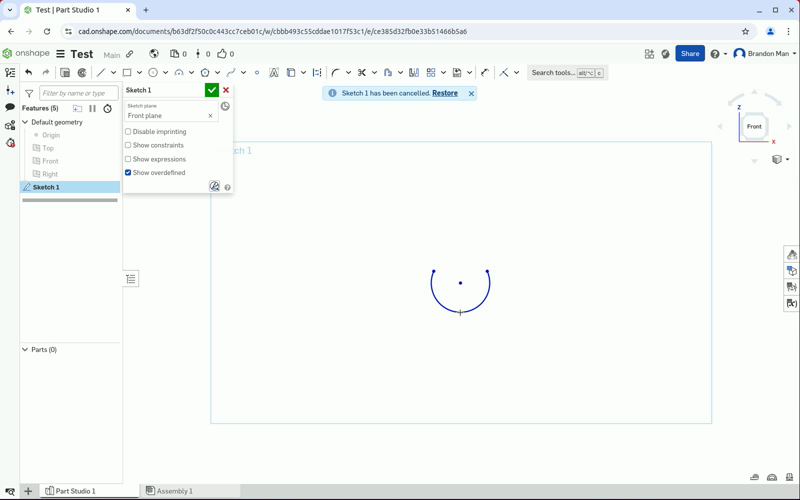
mouse_move(487, 271)
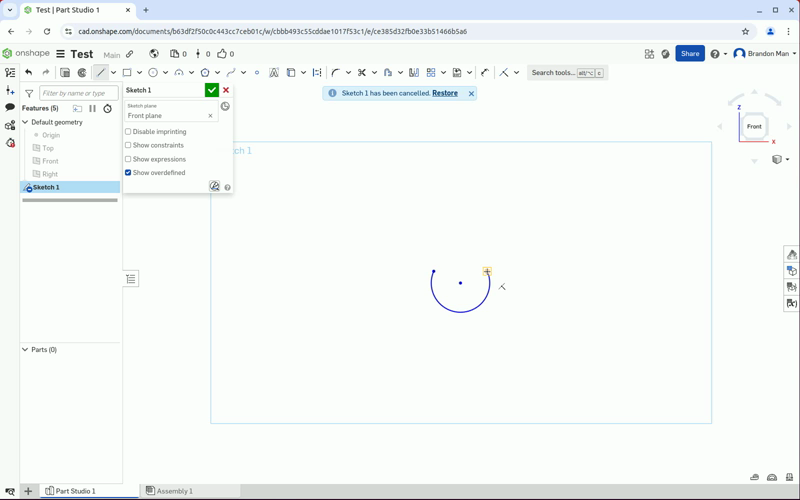
click(487, 271)
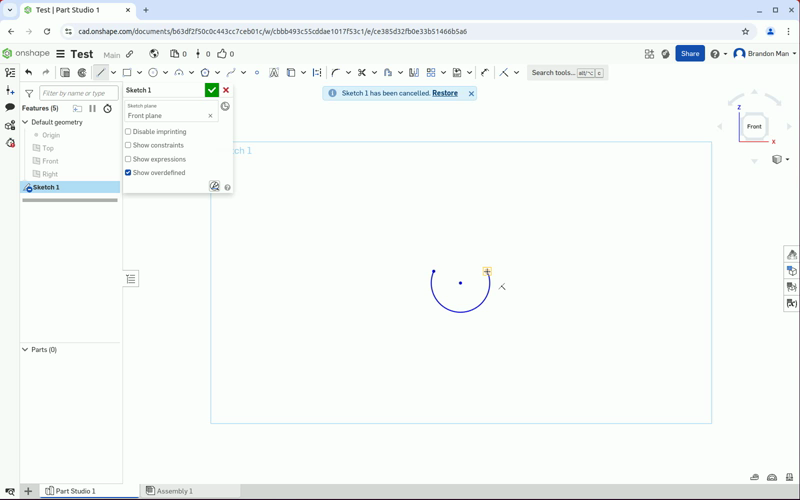
key_down(shift)
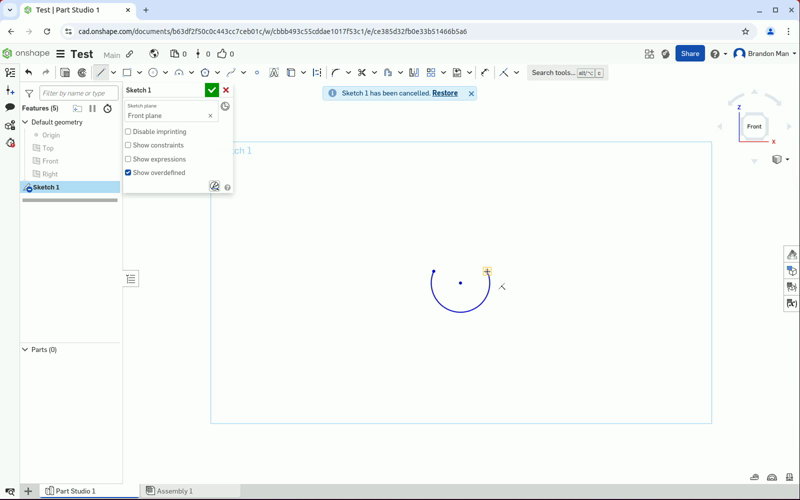
mouse_move(517, 271)
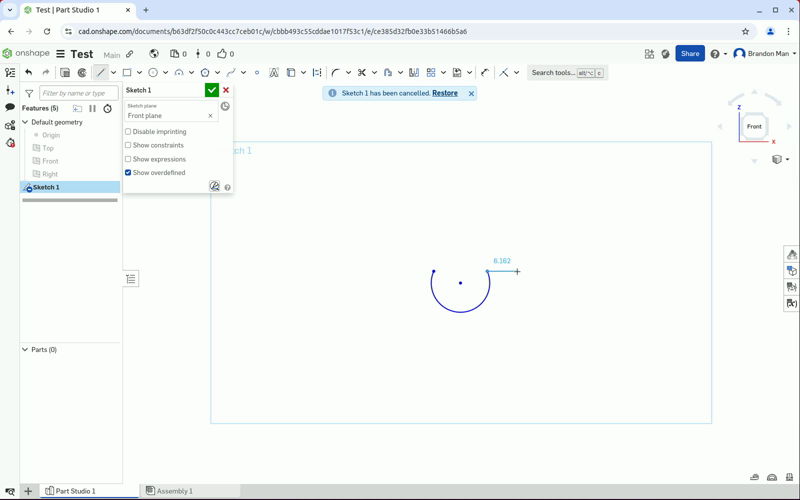
mouse_move(473, 241)
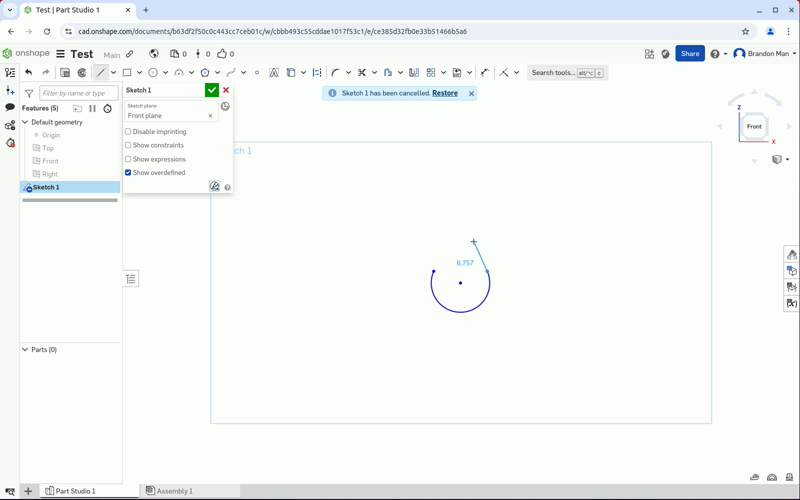
click(473, 241)
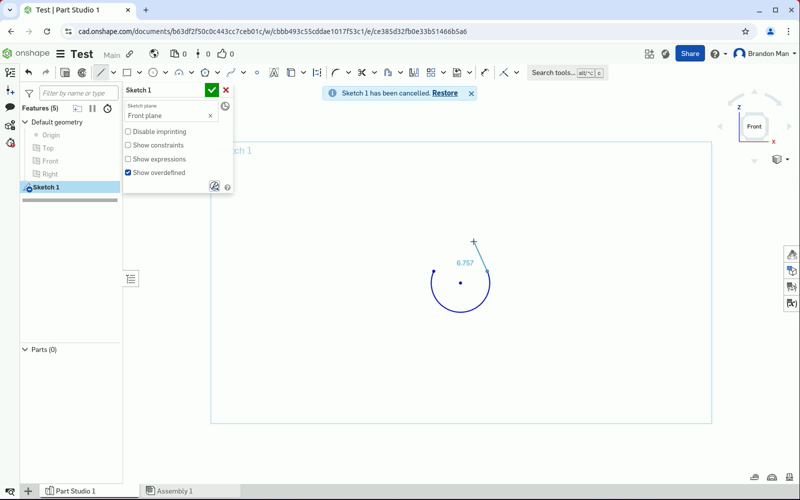
key_up(shift)
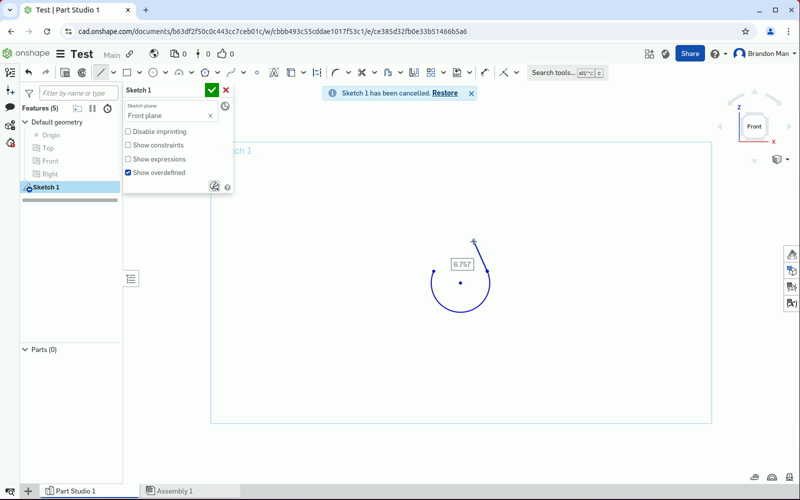
key(esc)
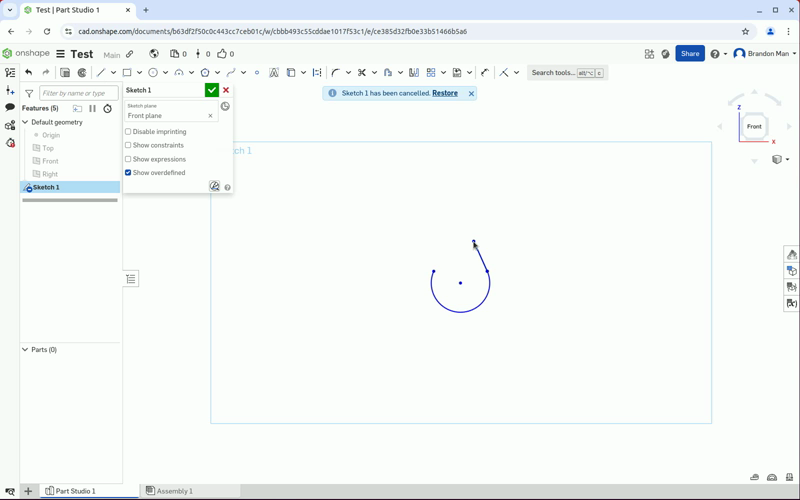
key(a)
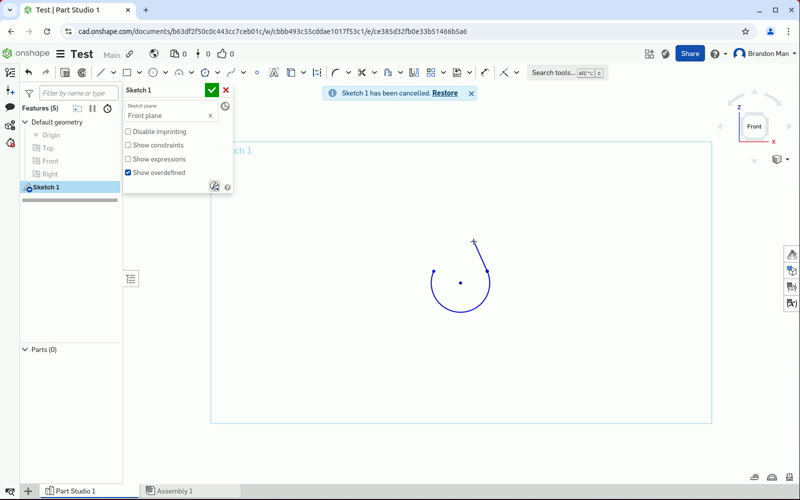
mouse_move(473, 241)
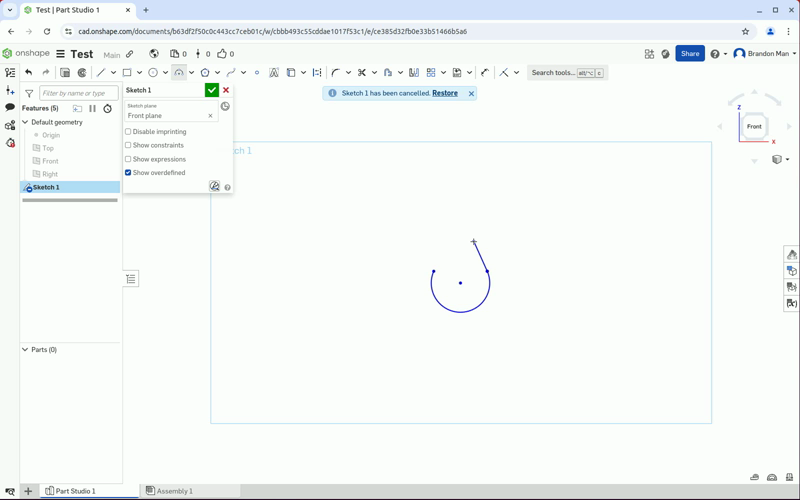
click(473, 241)
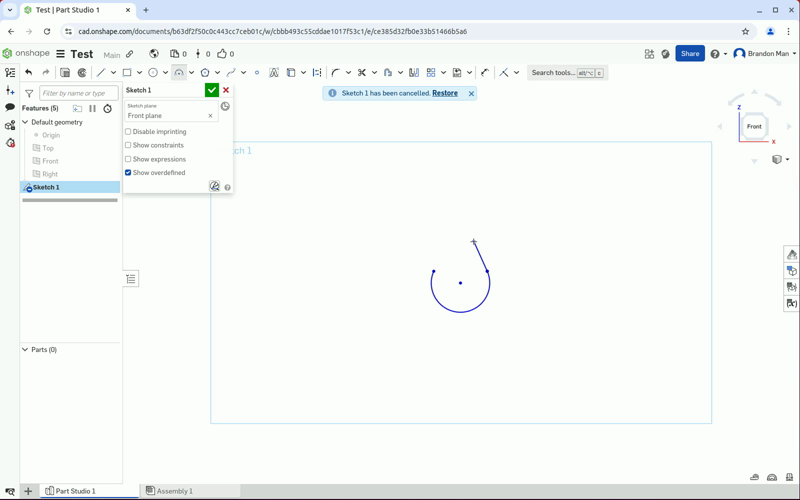
key_down(shift)
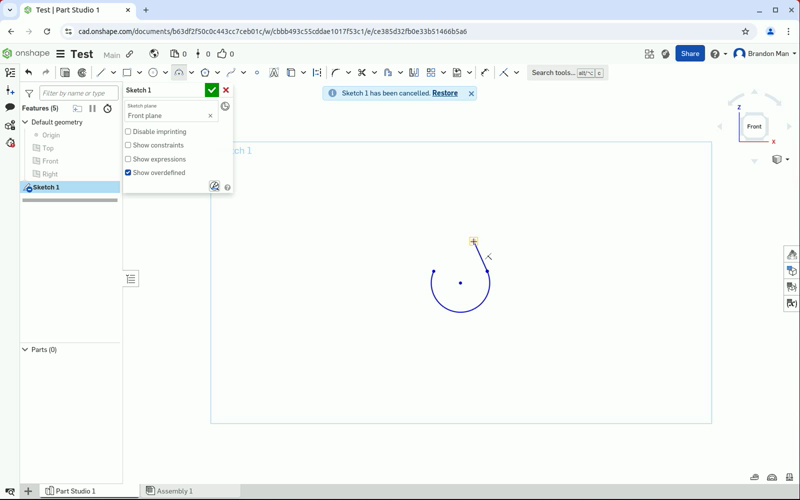
mouse_move(447, 241)
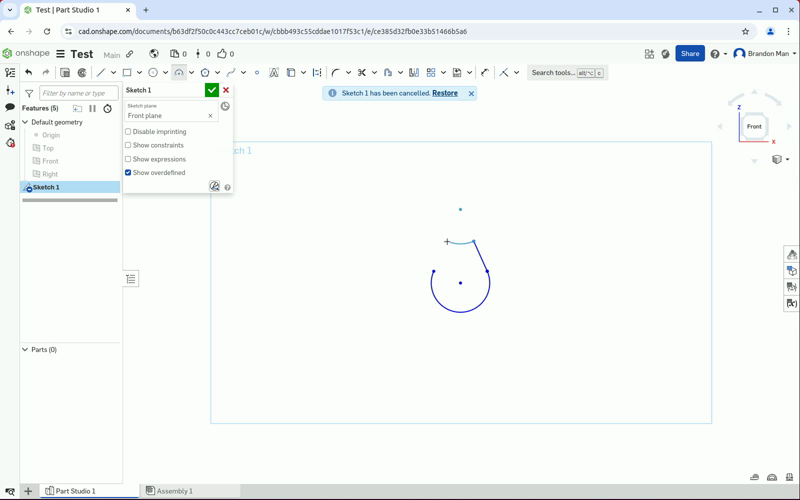
click(447, 241)
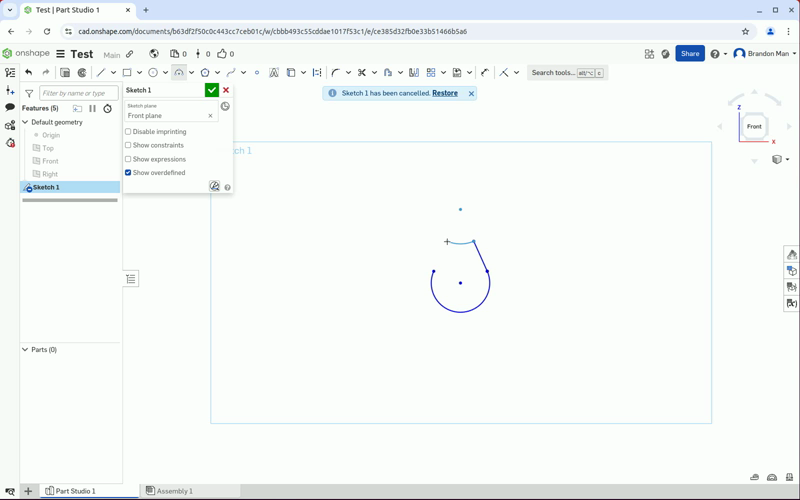
mouse_move(460, 232)
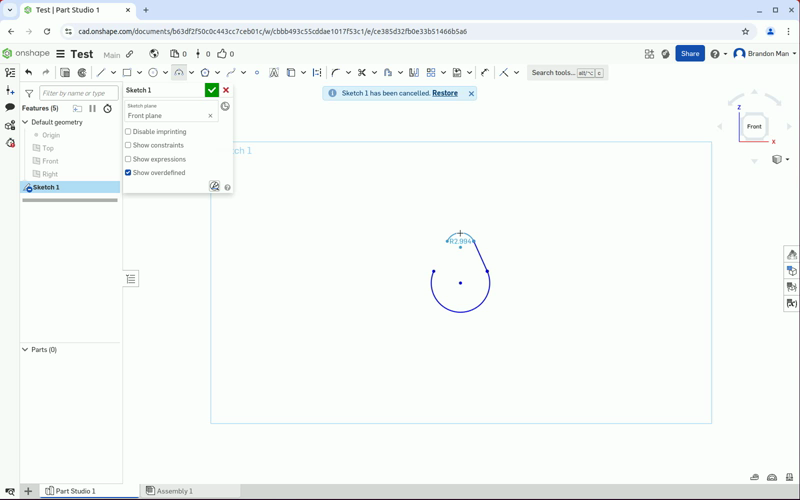
click(460, 232)
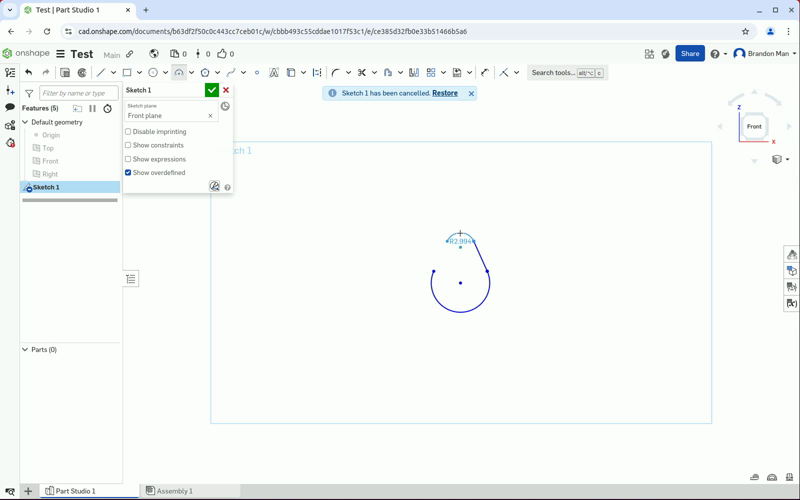
key_up(shift)
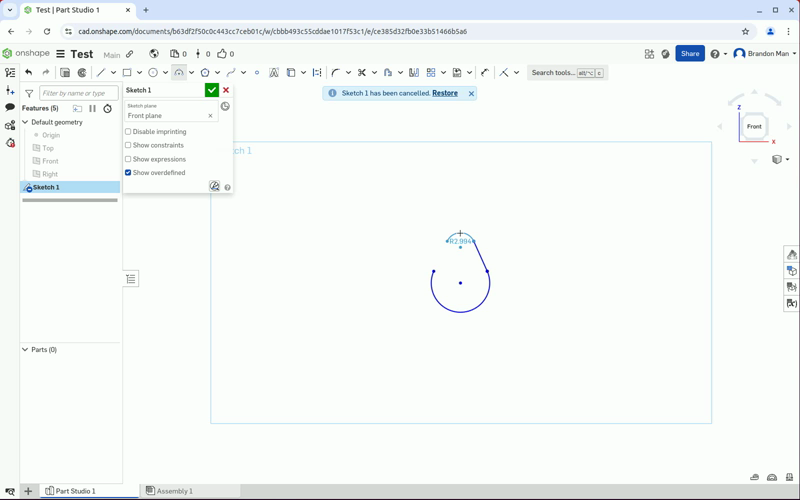
key(esc)
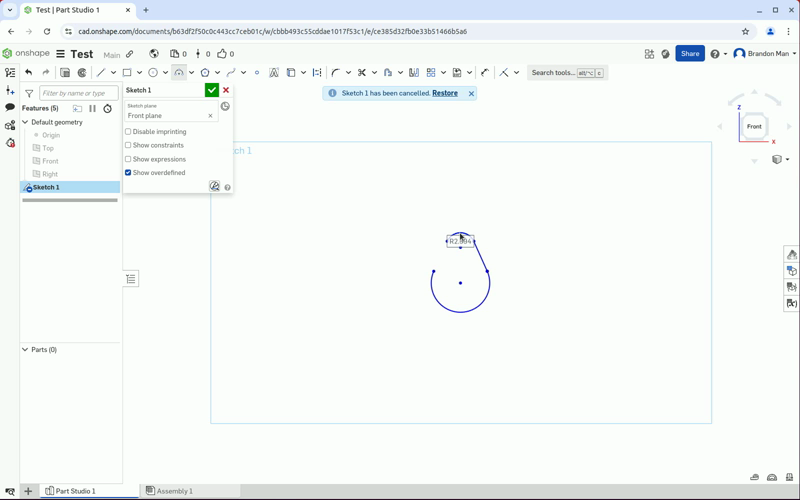
key(l)
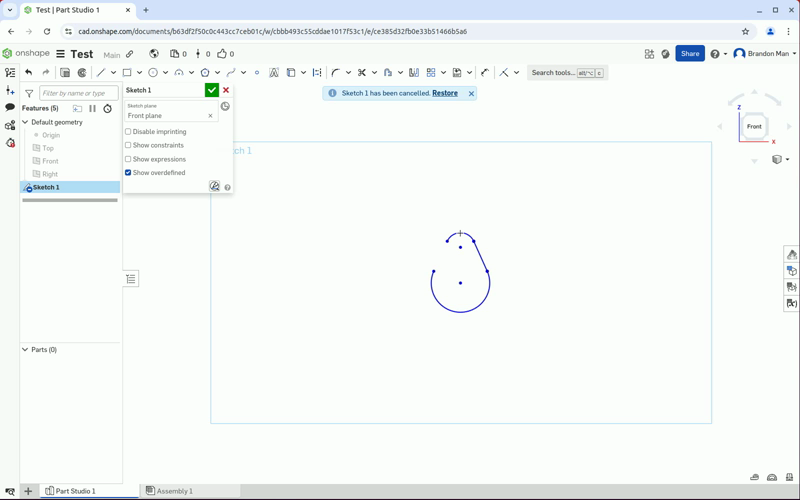
mouse_move(447, 241)
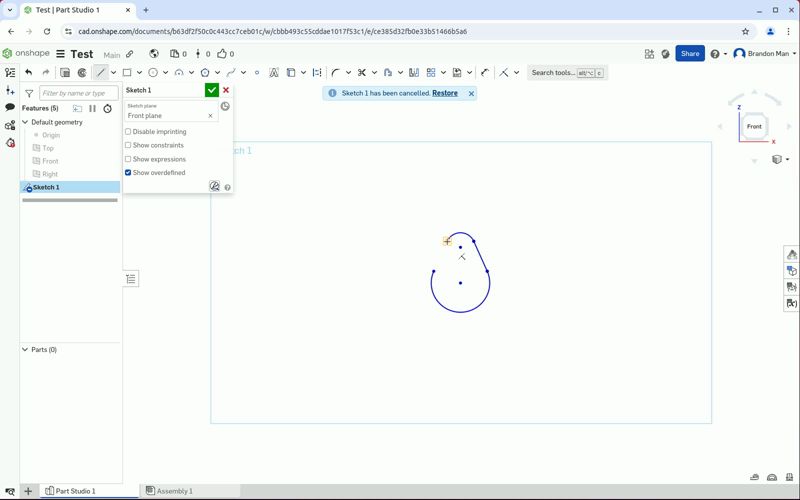
click(447, 241)
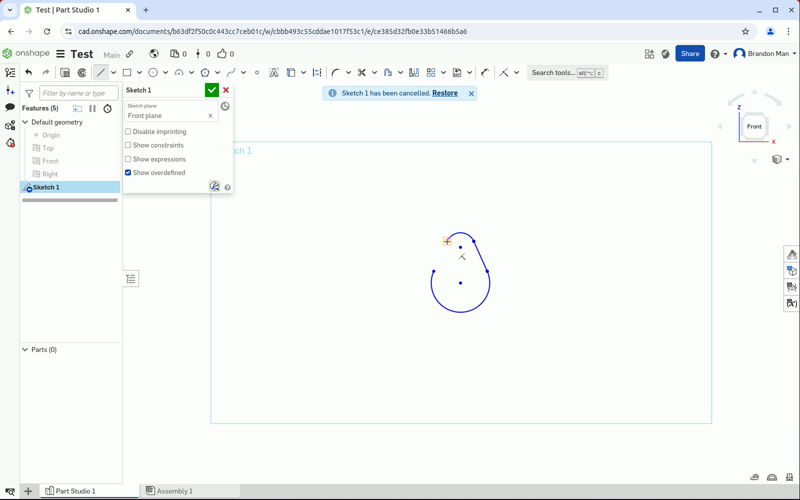
mouse_move(477, 241)
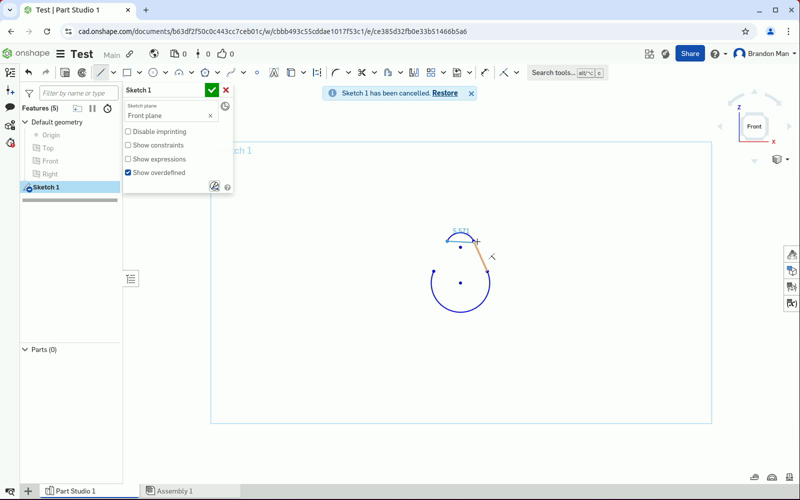
key_down(shift)
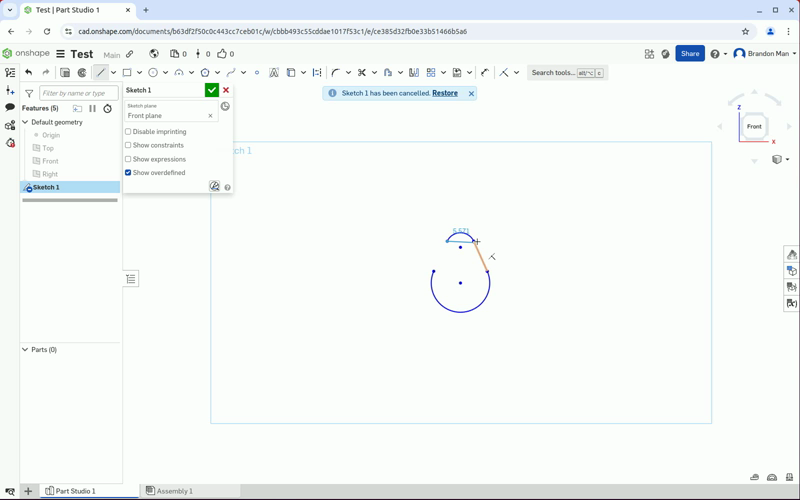
mouse_move(433, 271)
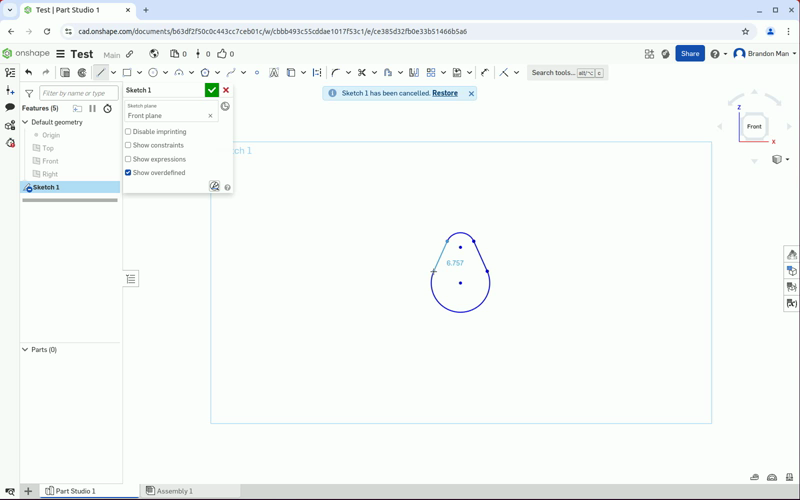
key_up(shift)
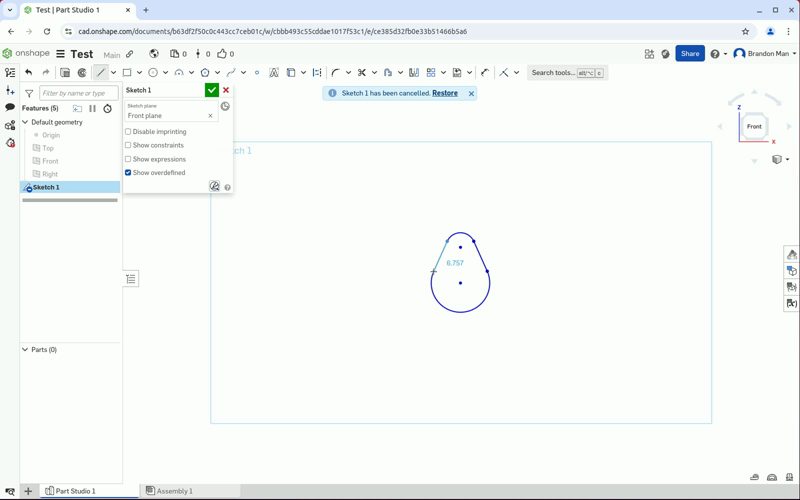
click(433, 271)
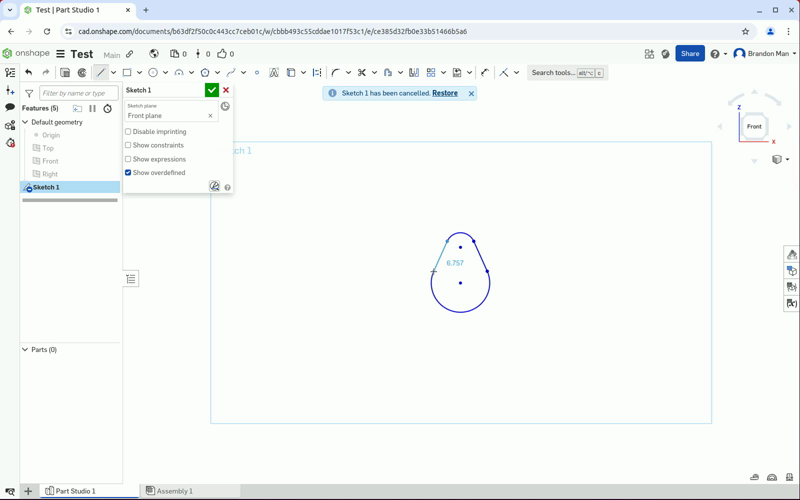
key(esc)
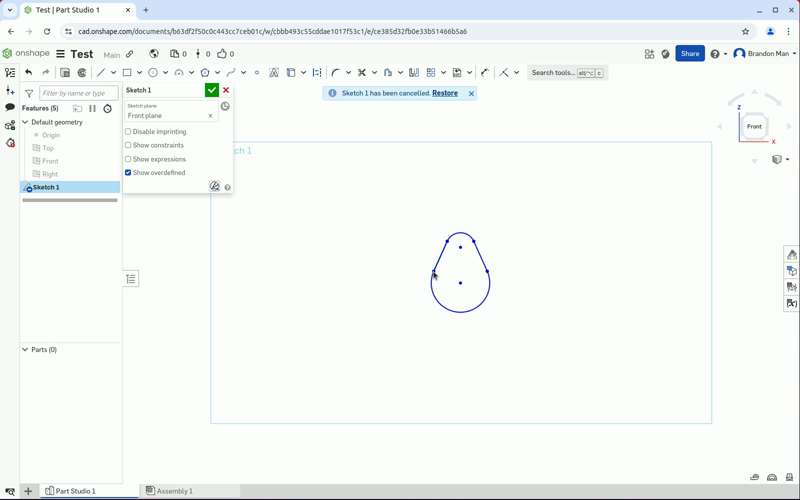
key(c)
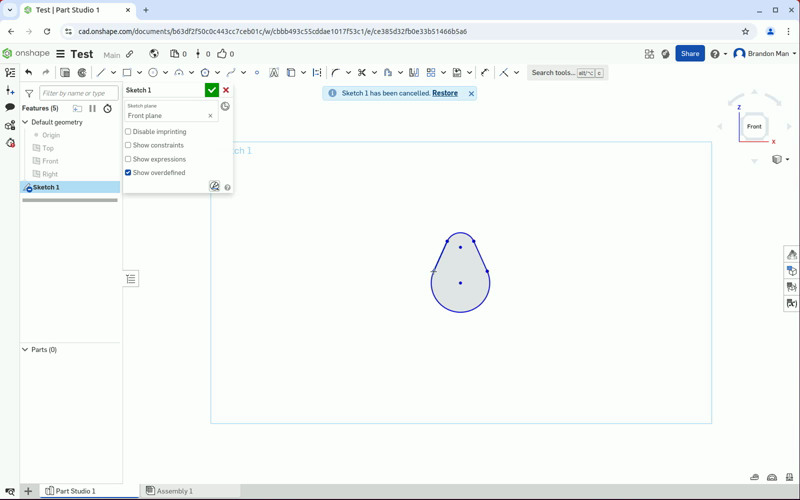
key_down(shift)
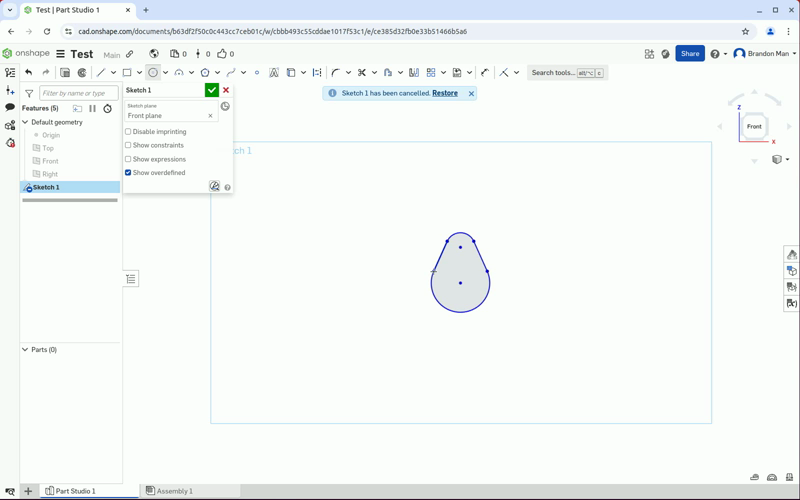
mouse_move(460, 247)
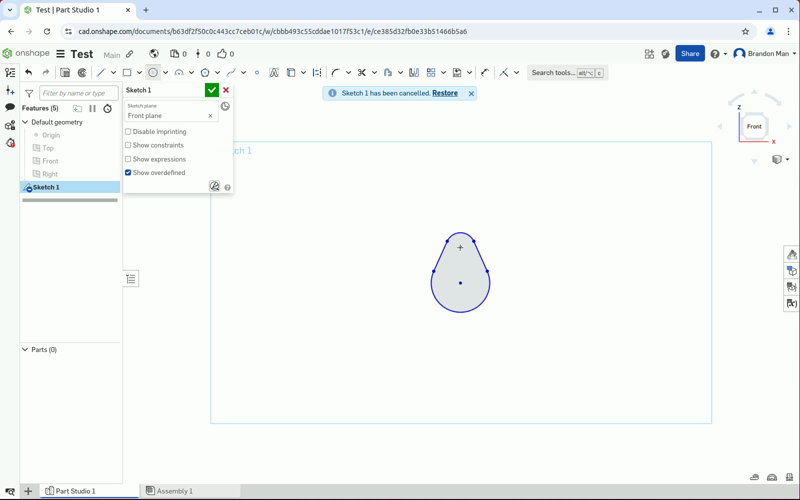
click(460, 247)
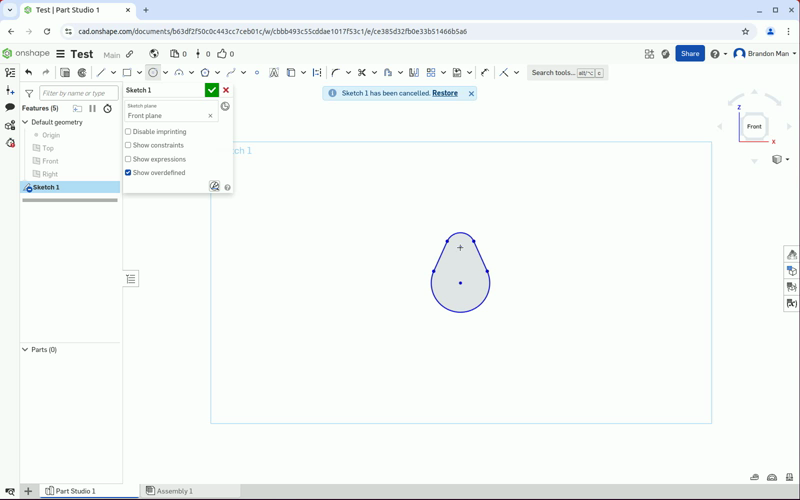
key_up(shift)
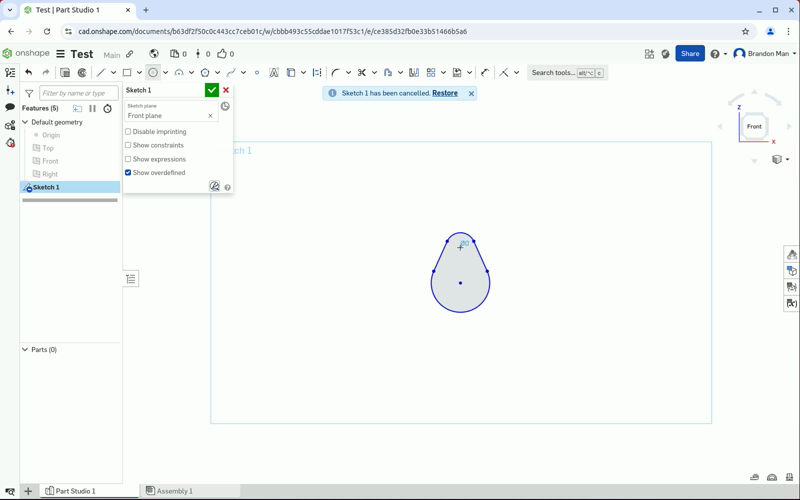
mouse_move(466, 247)
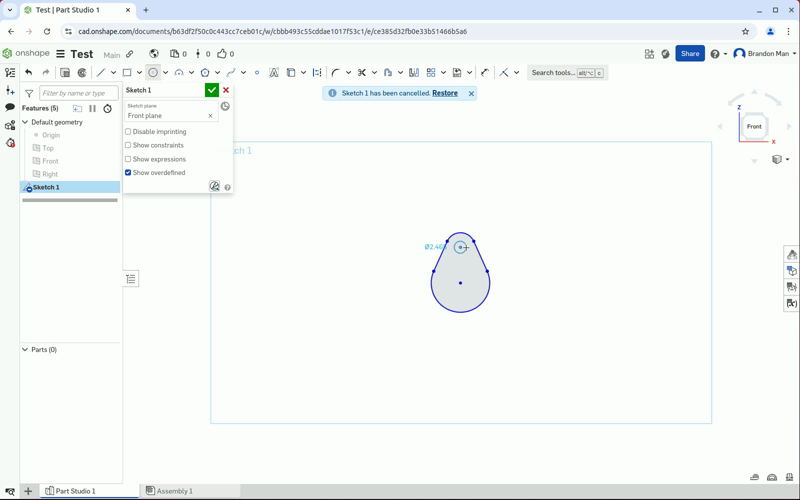
click(466, 247)
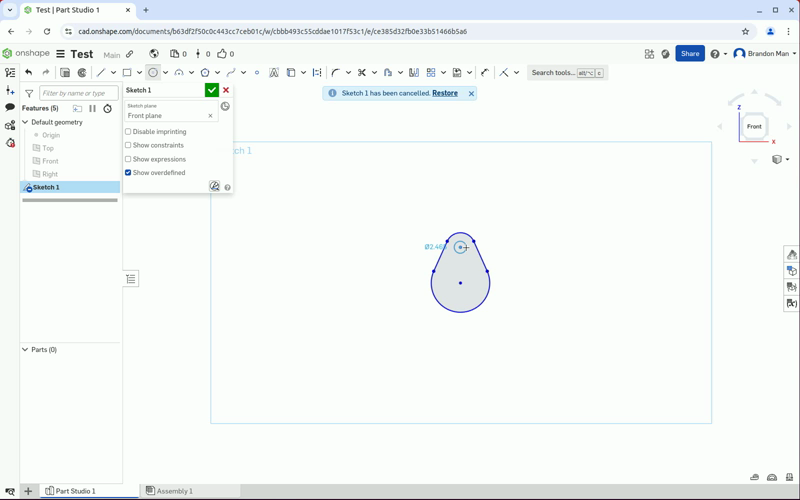
key(esc)
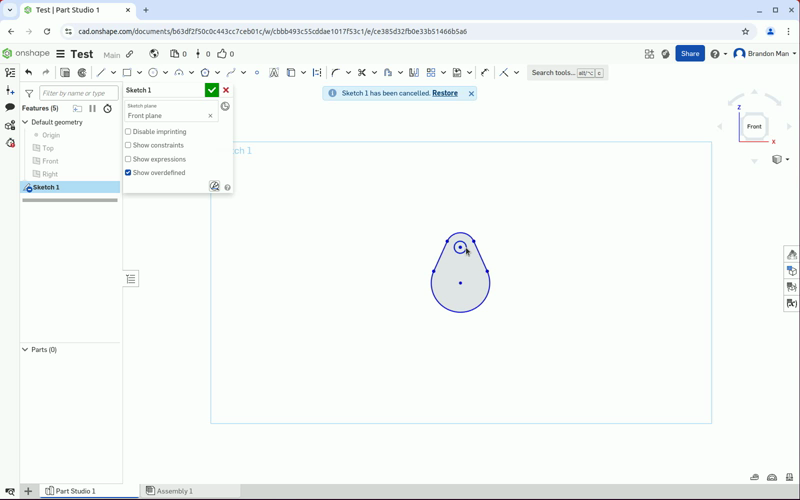
mouse_move(442, 274)
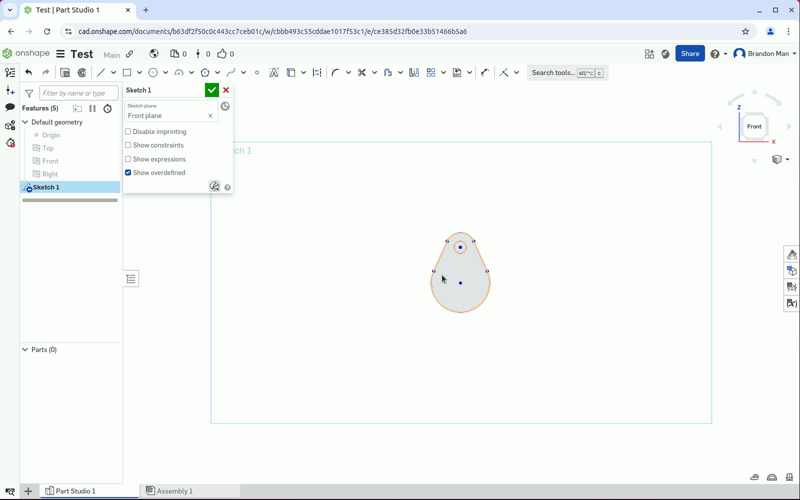
click(442, 274)
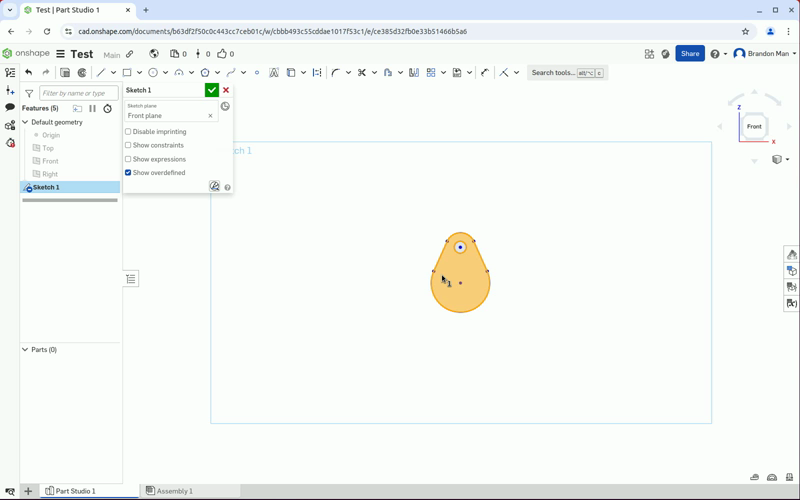
mouse_move(73, 352)
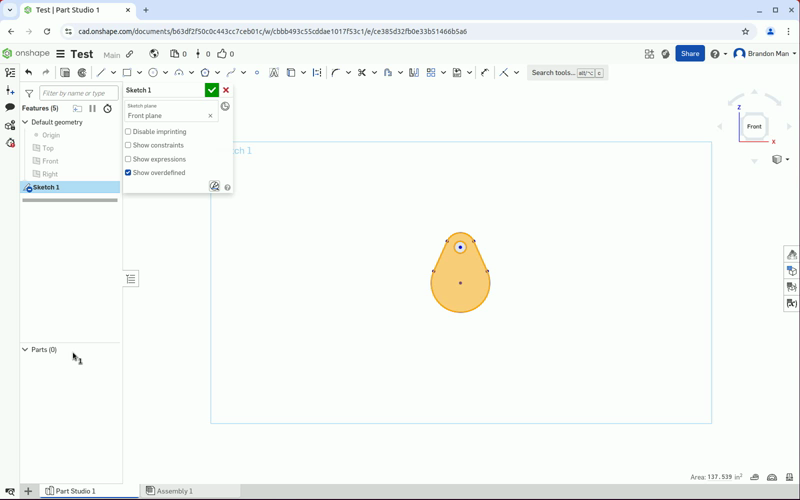
key(shift+y)
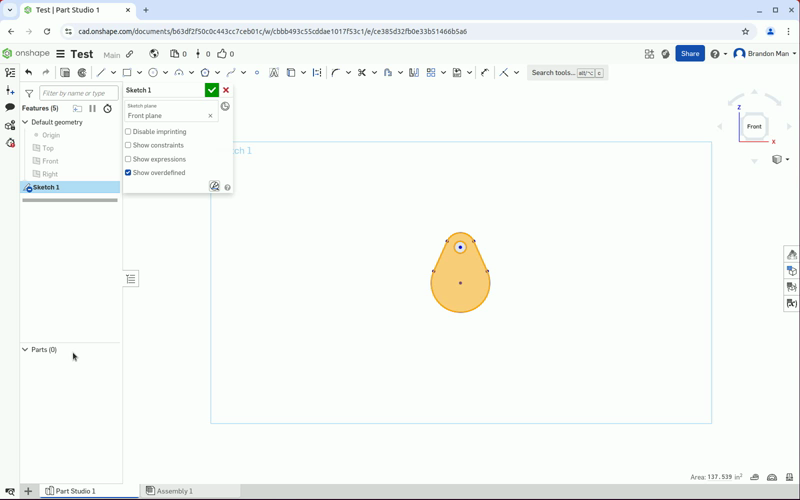
key(shift+e)
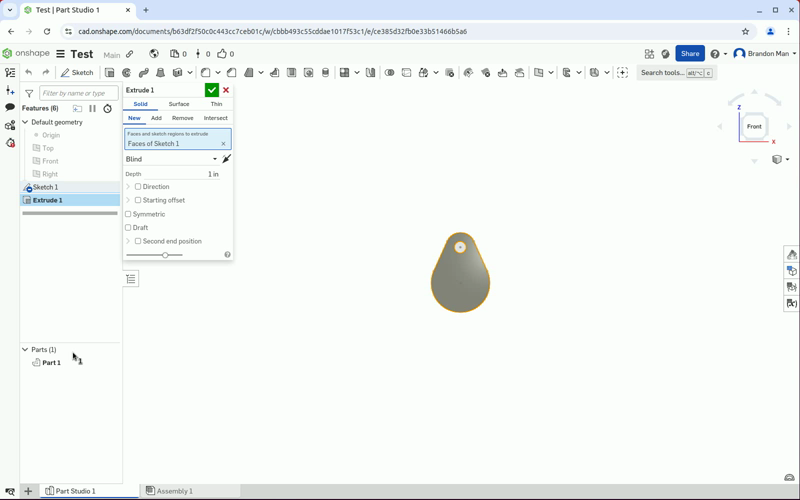
mouse_move(143, 106)
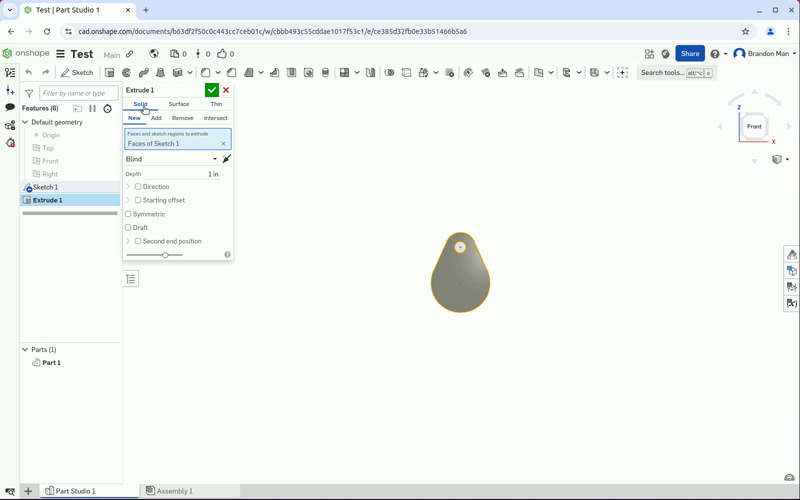
click(143, 106)
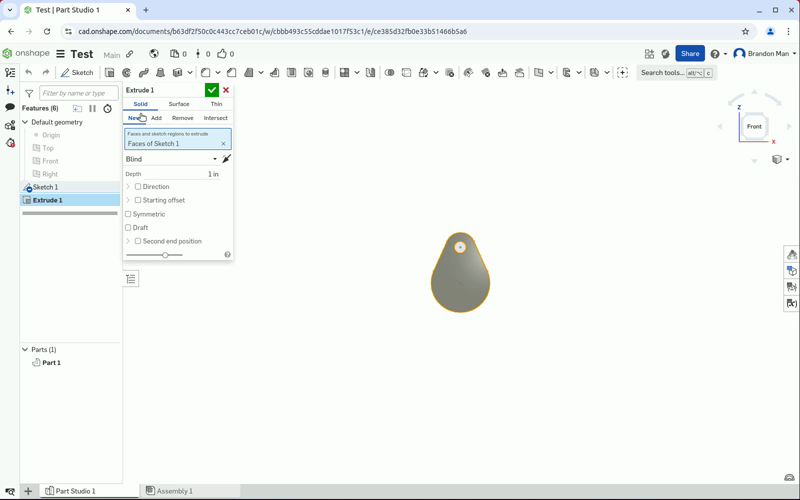
mouse_move(137, 120)
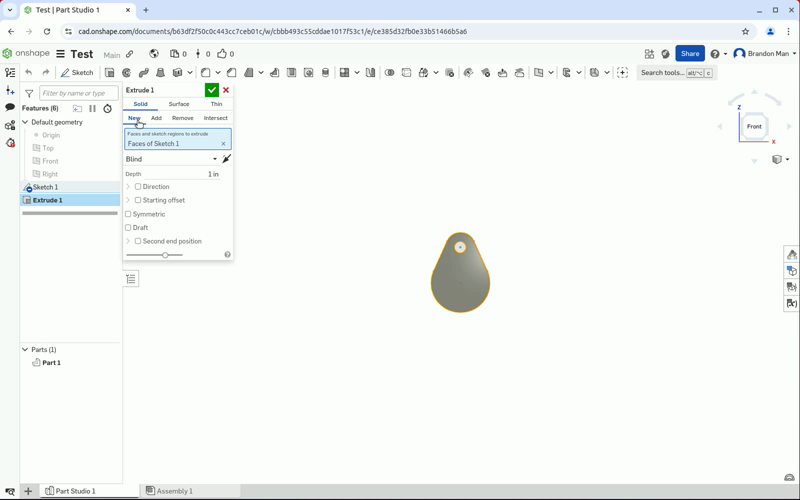
click(137, 120)
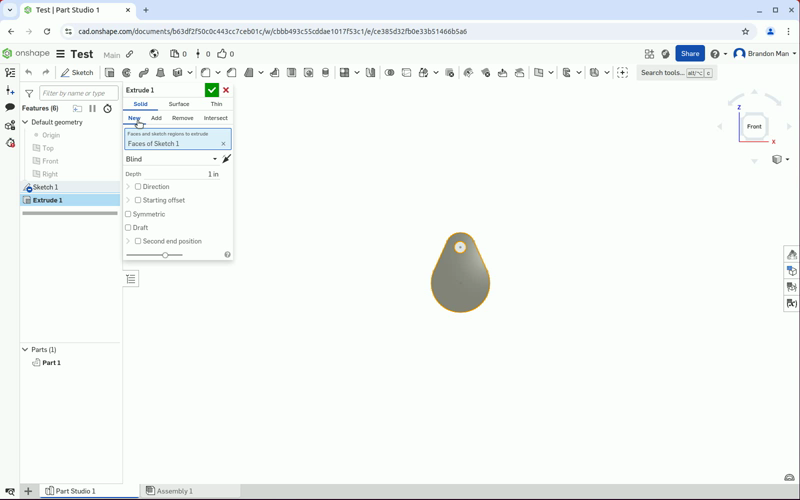
key(tab, 4)
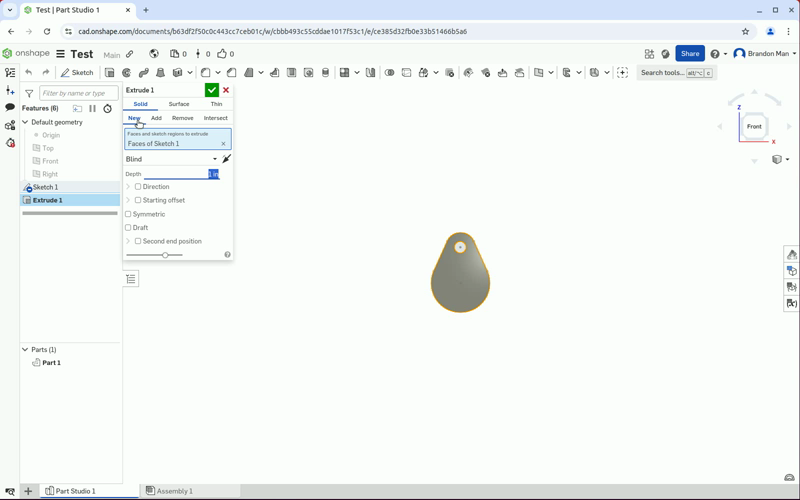
text(-2.648)
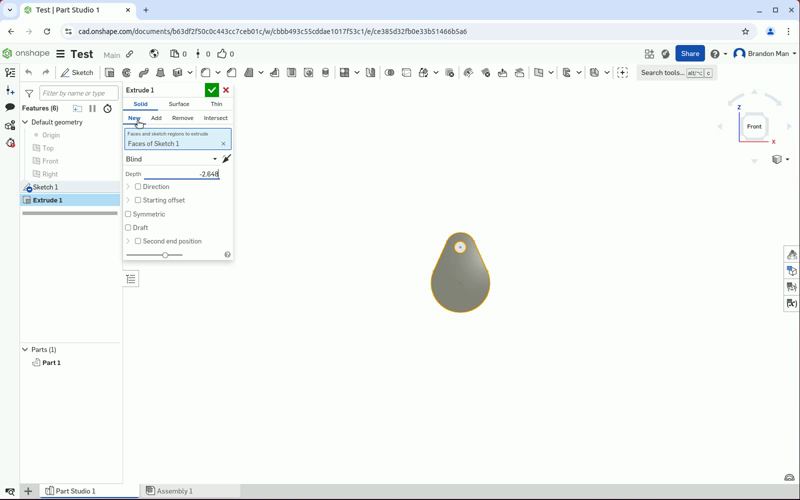
key(enter)
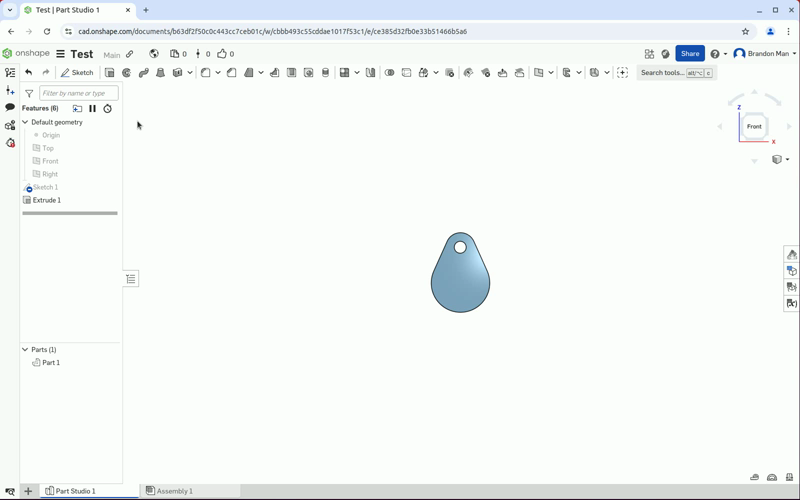
key(shift+h)
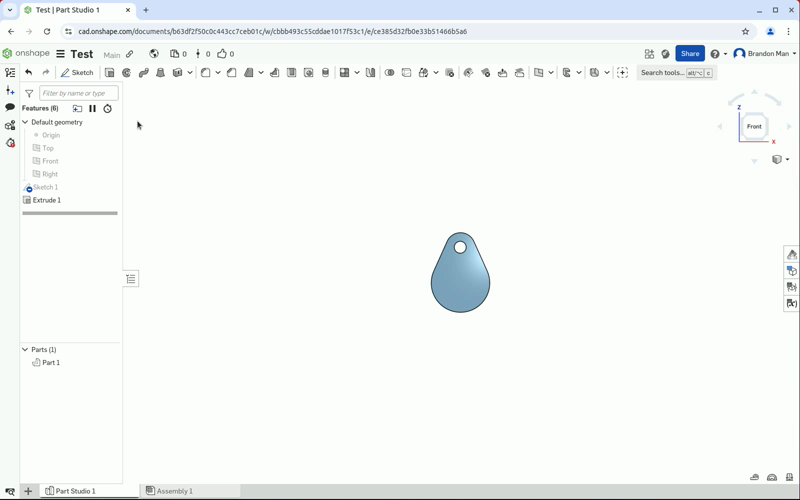
key(shift+h)
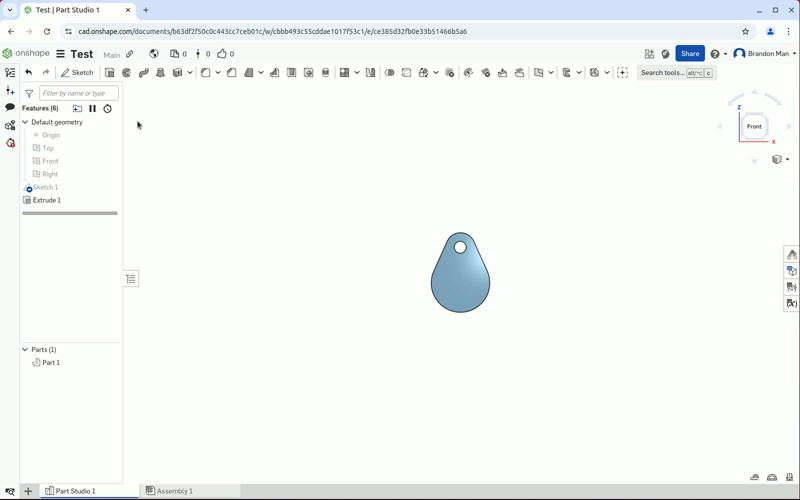
mouse_move(73, 189)
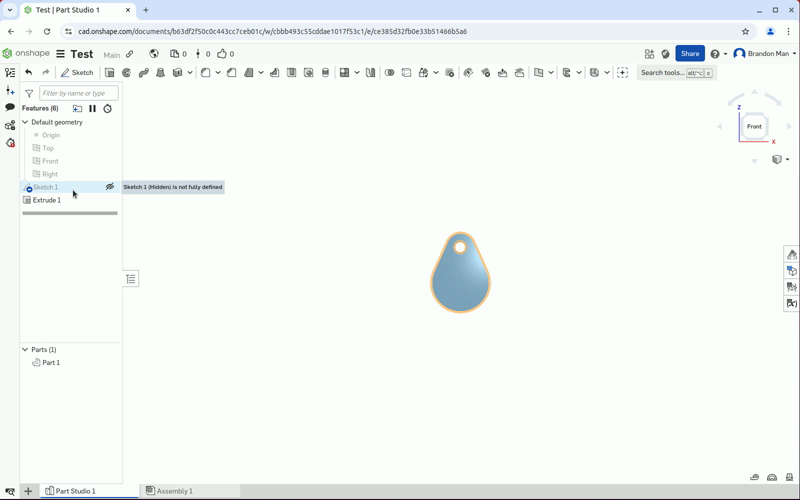
click(73, 189)
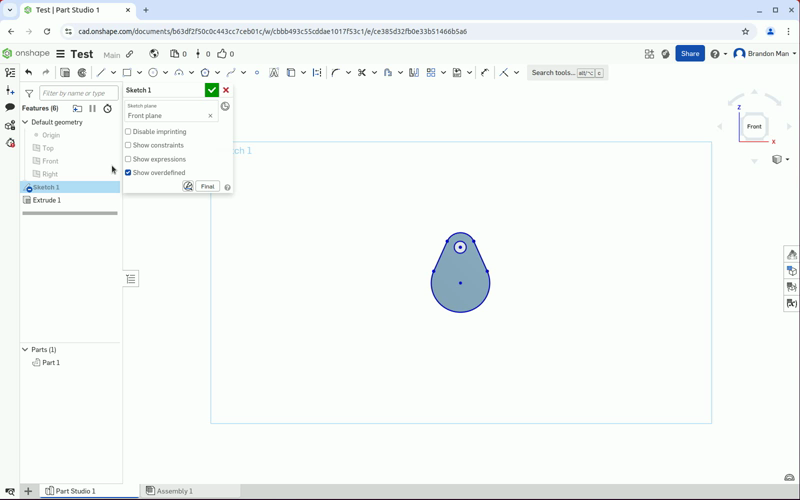
mouse_move(229, 92)
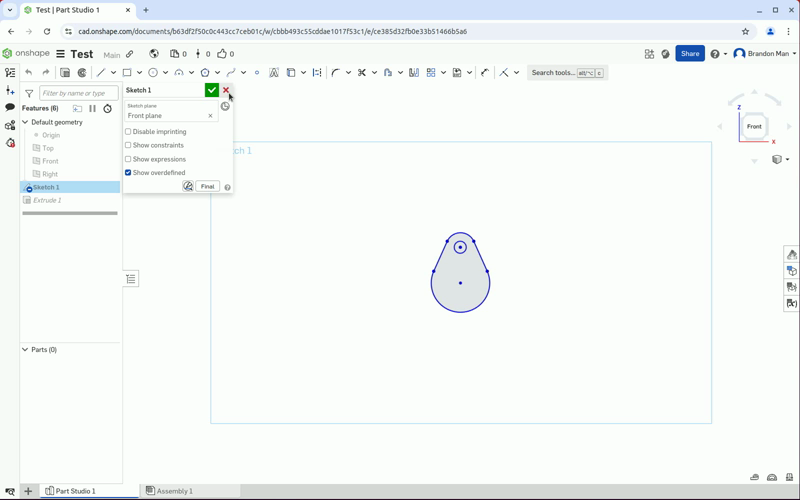
click(229, 92)
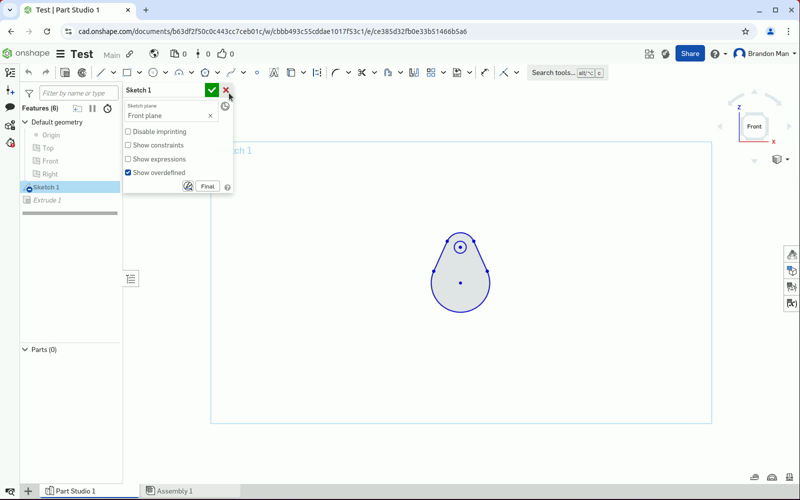
key(shift+s)
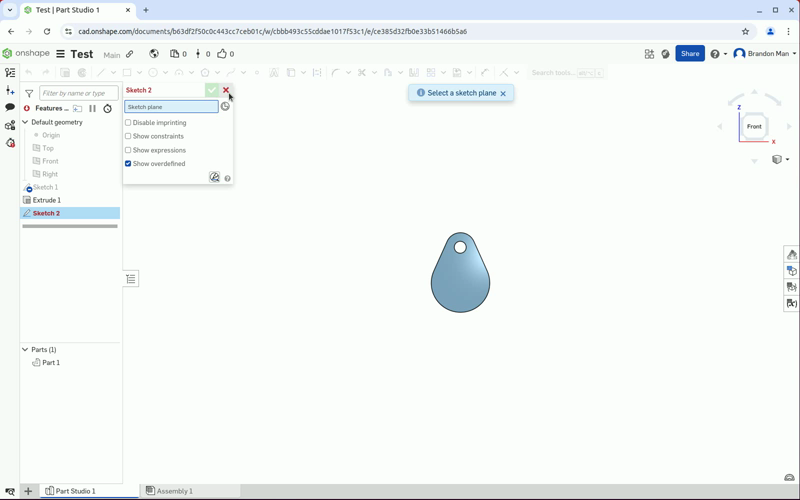
mouse_move(73, 163)
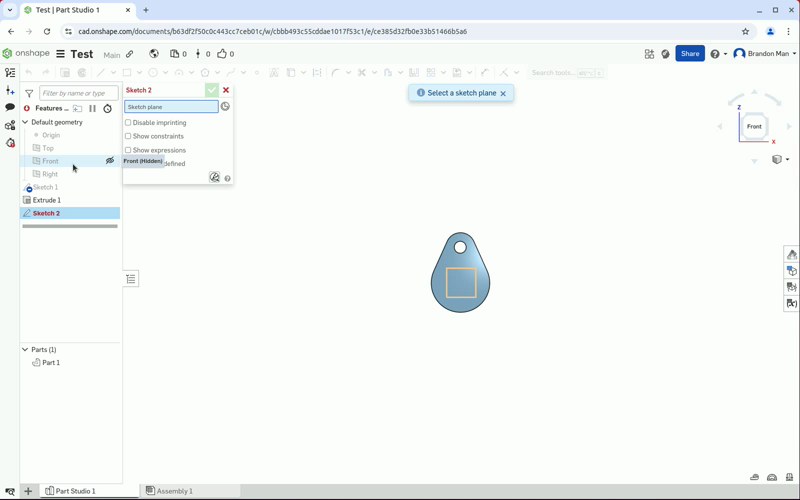
click(73, 163)
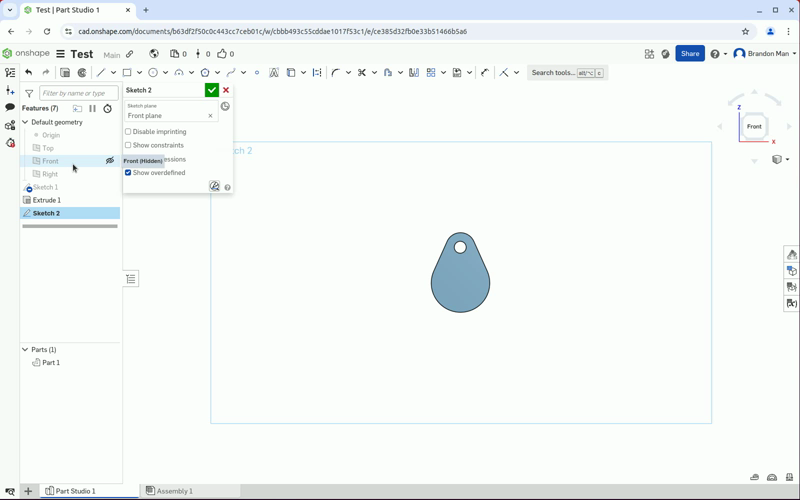
mouse_move(73, 352)
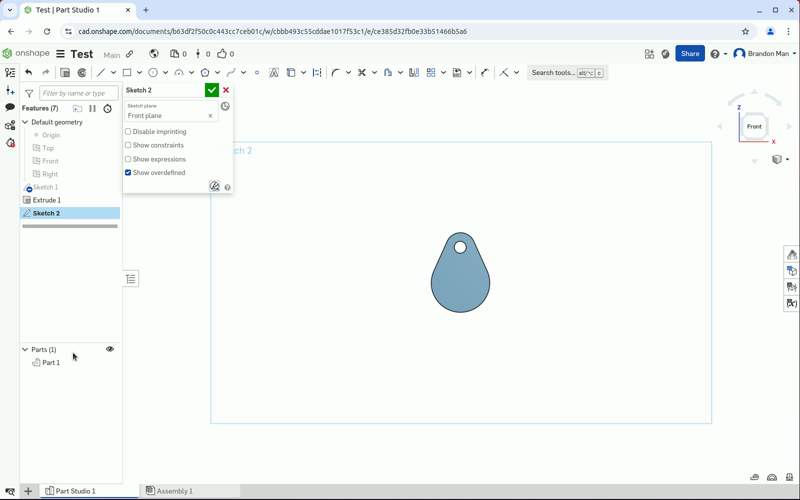
key(y)
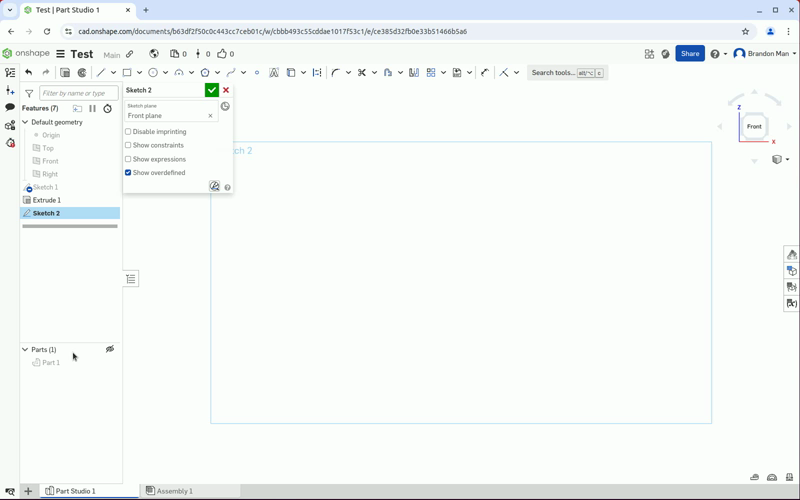
key(c)
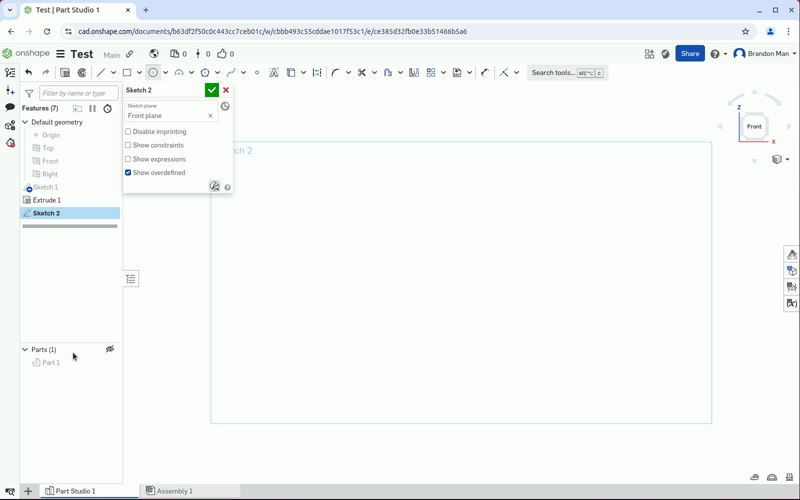
key_down(shift)
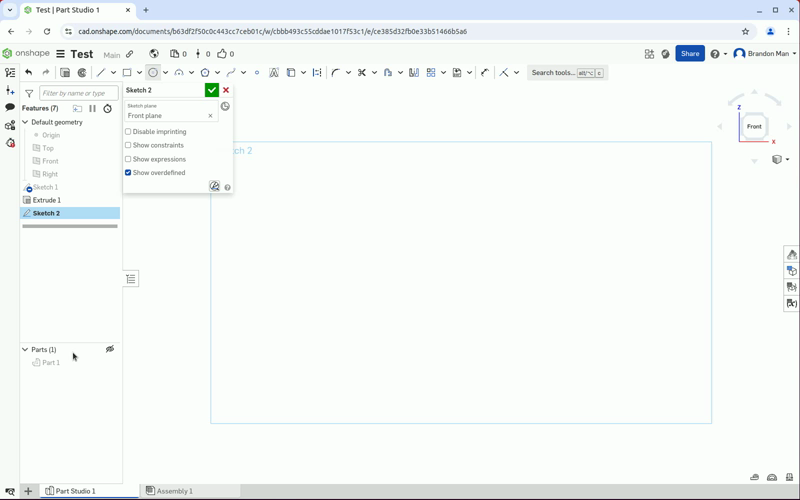
mouse_move(461, 282)
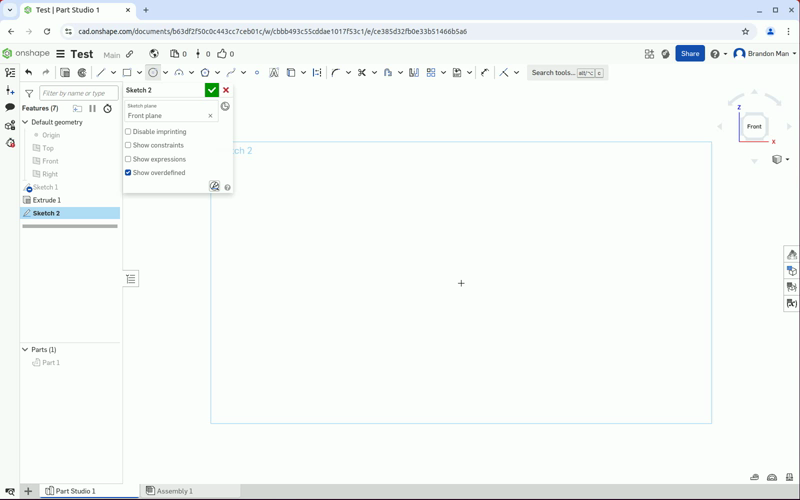
click(461, 282)
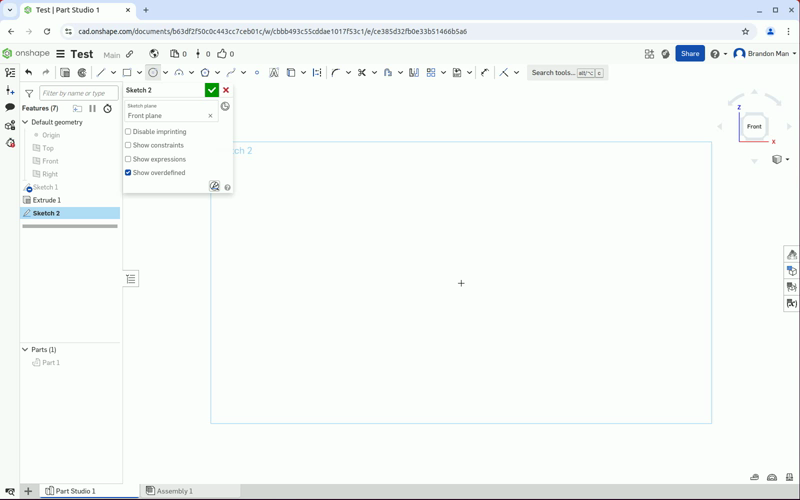
key_up(shift)
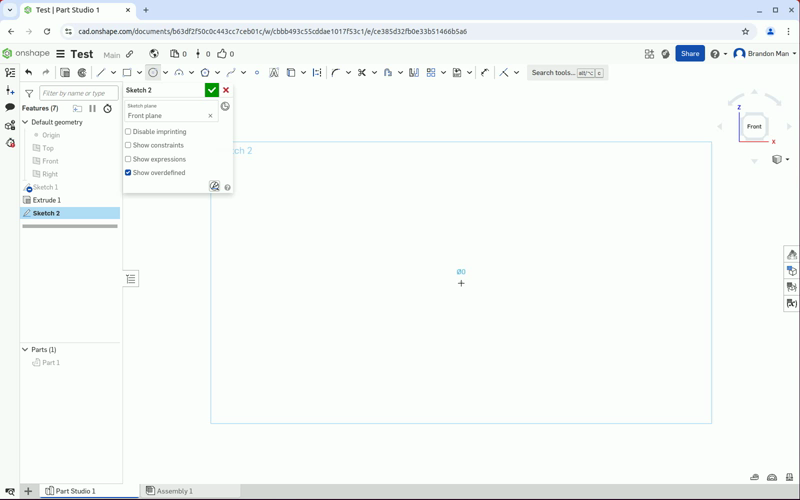
mouse_move(481, 282)
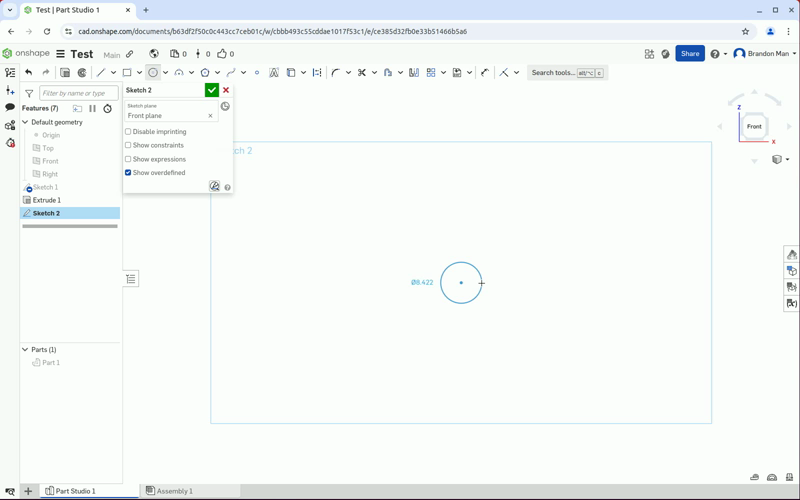
click(481, 282)
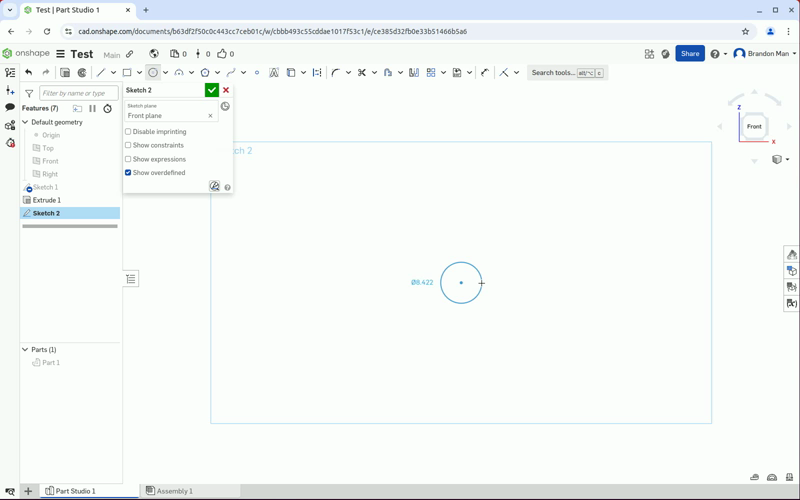
key(esc)
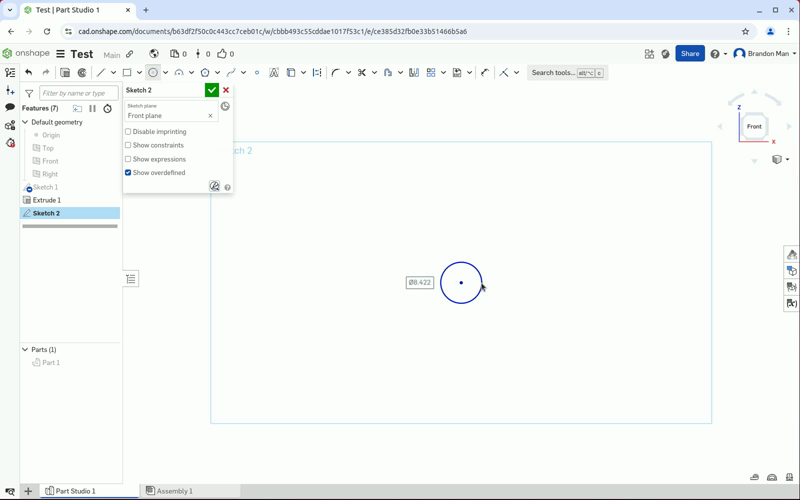
mouse_move(468, 300)
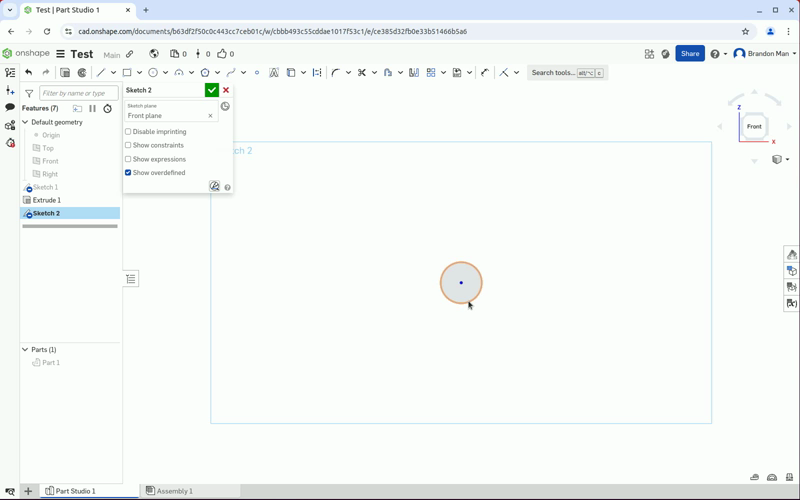
scroll(6)
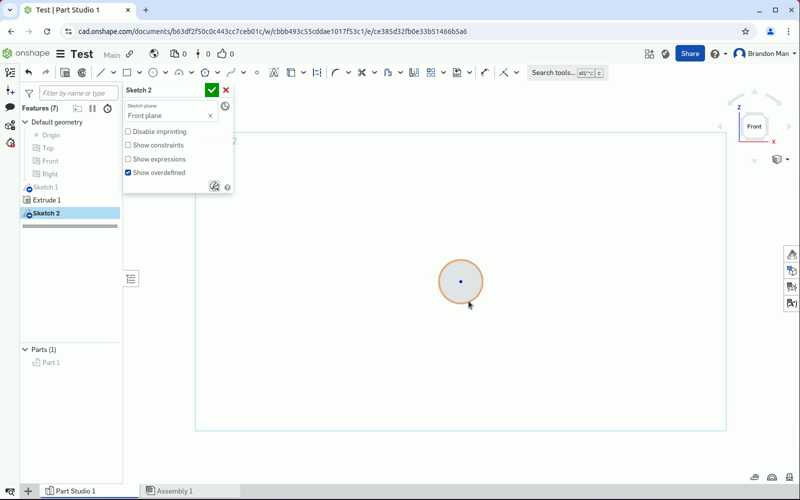
scroll(6)
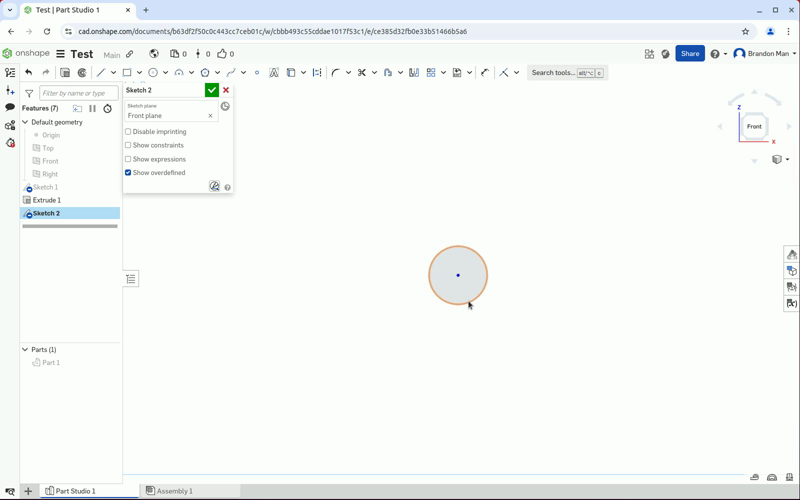
scroll(6)
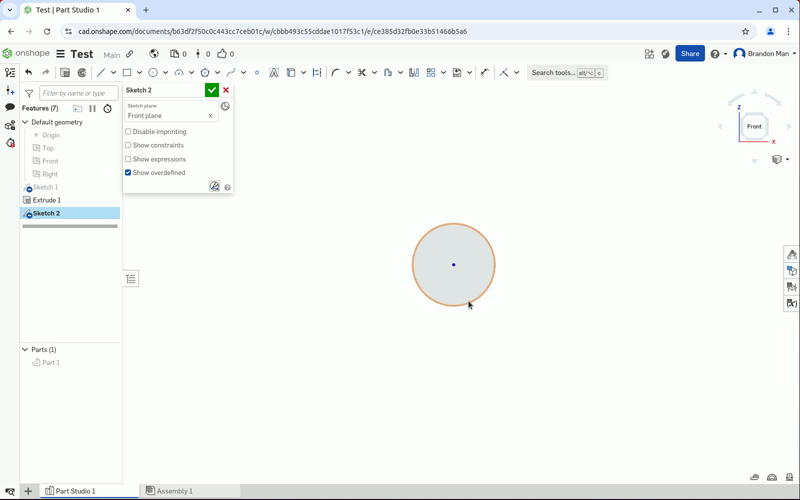
scroll(6)
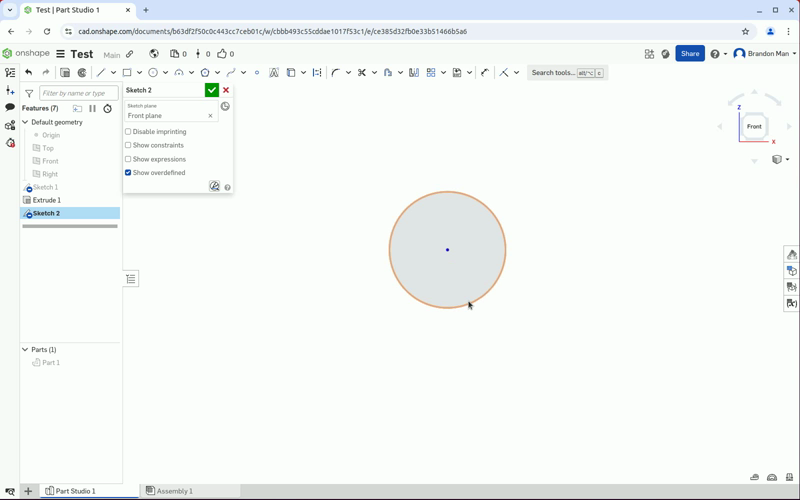
scroll(6)
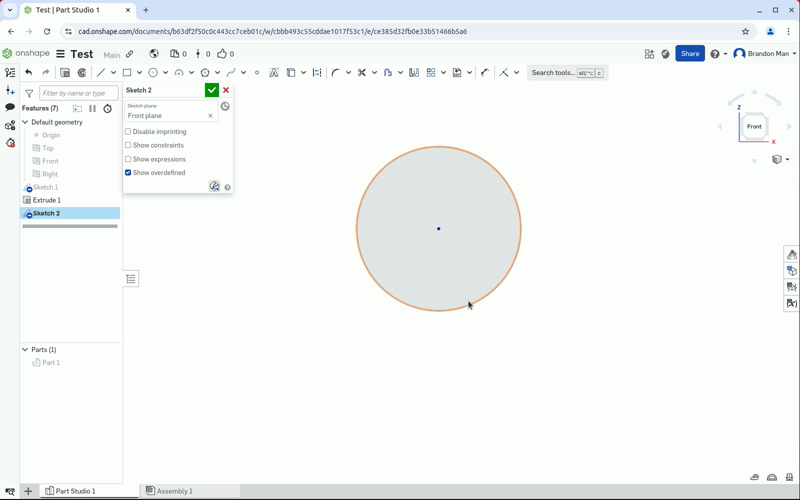
scroll(6)
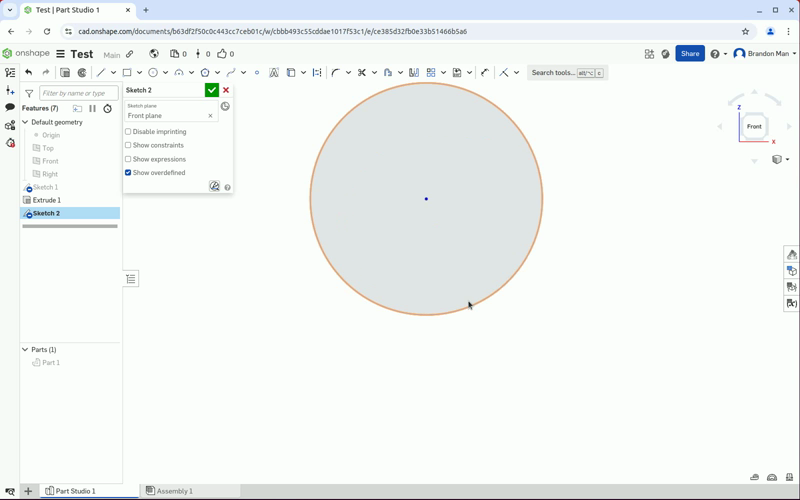
scroll(6)
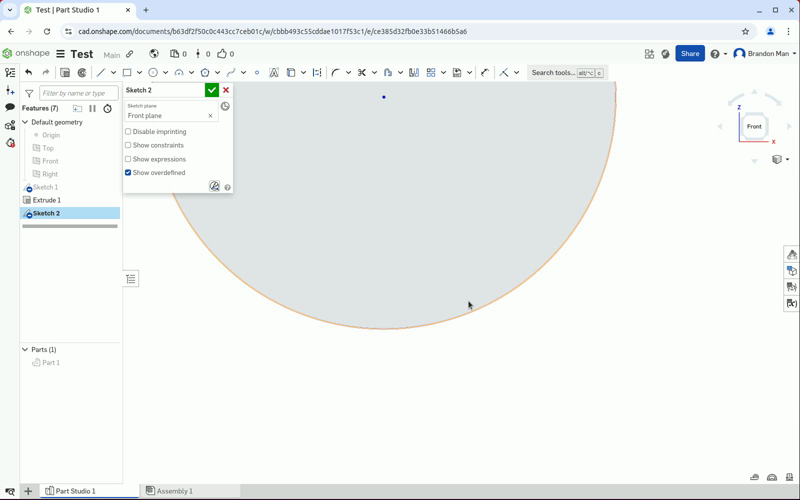
click(468, 300)
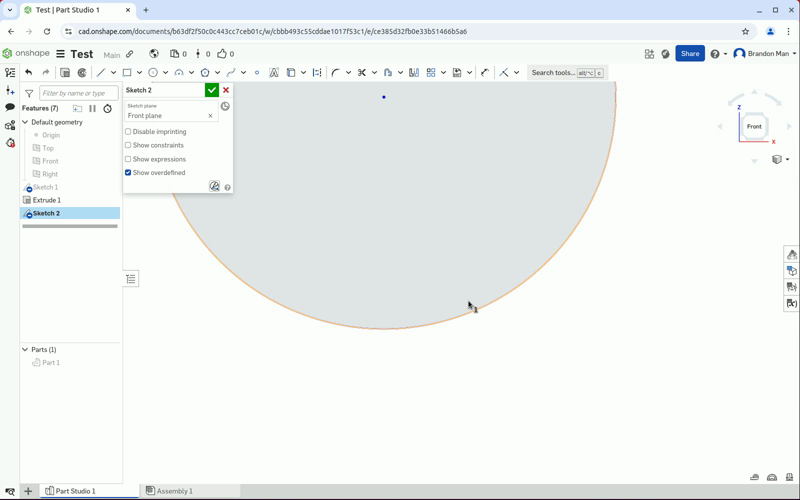
scroll(-6)
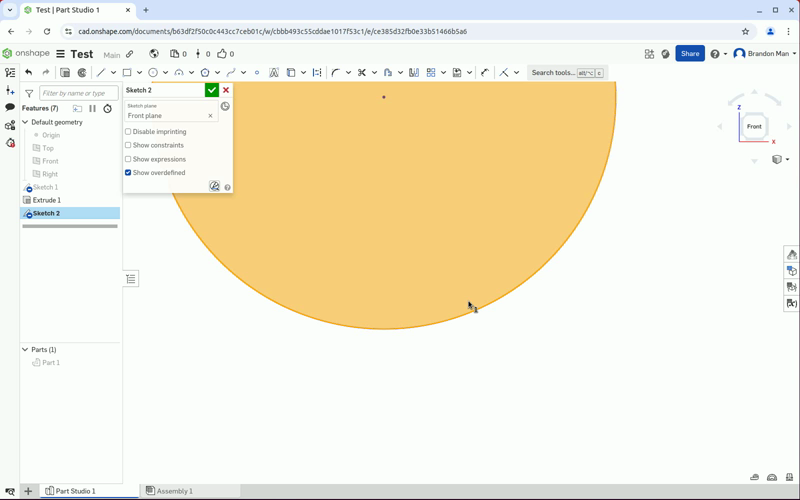
scroll(-6)
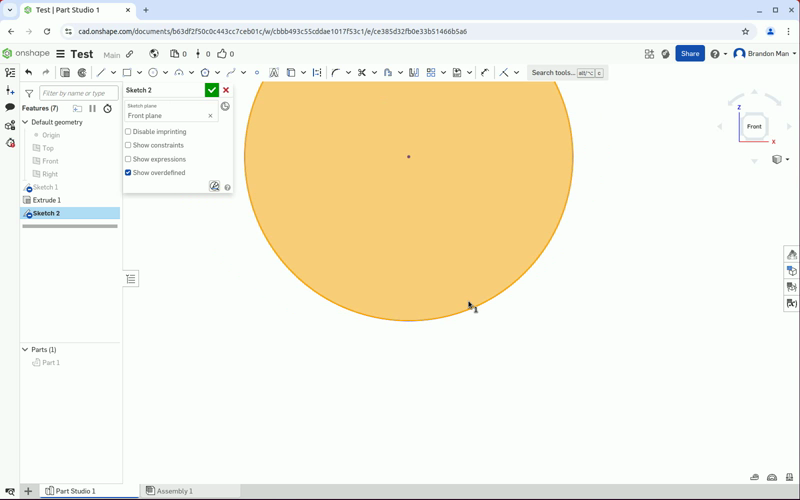
scroll(-6)
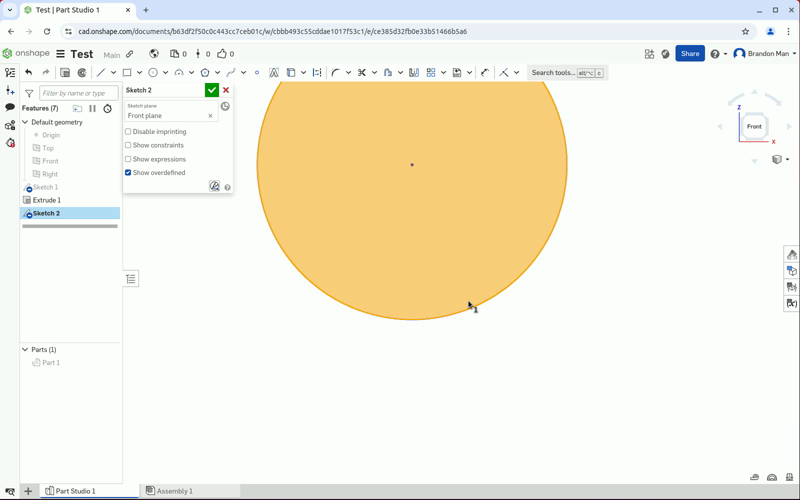
scroll(-6)
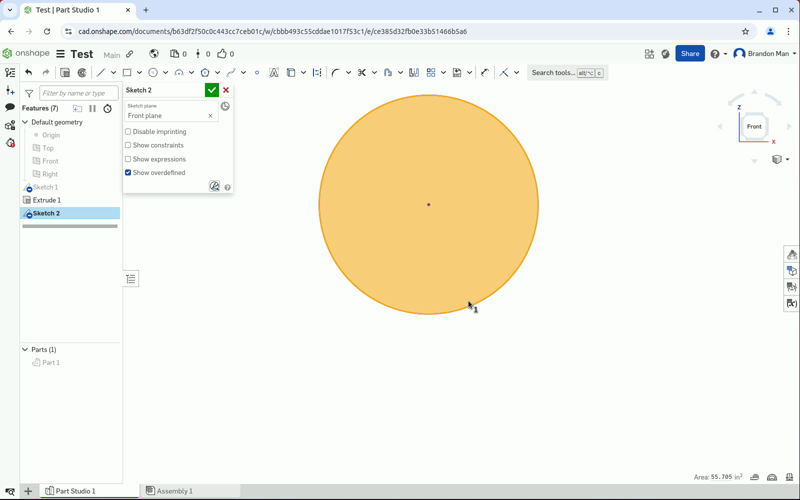
scroll(-6)
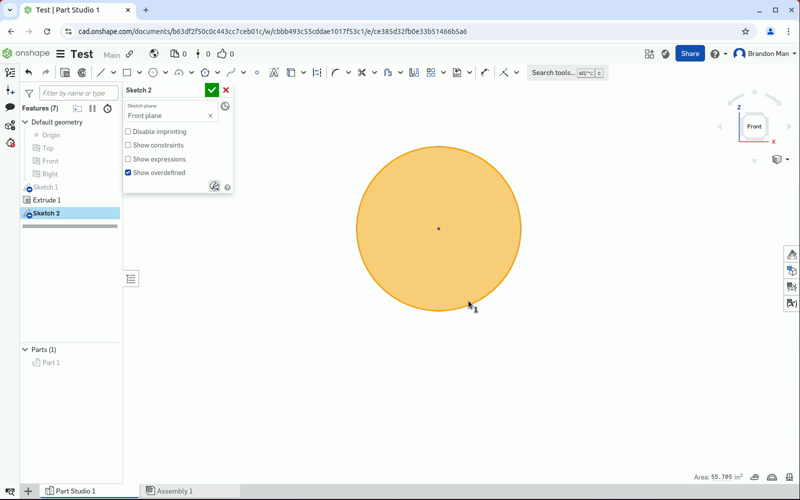
scroll(-6)
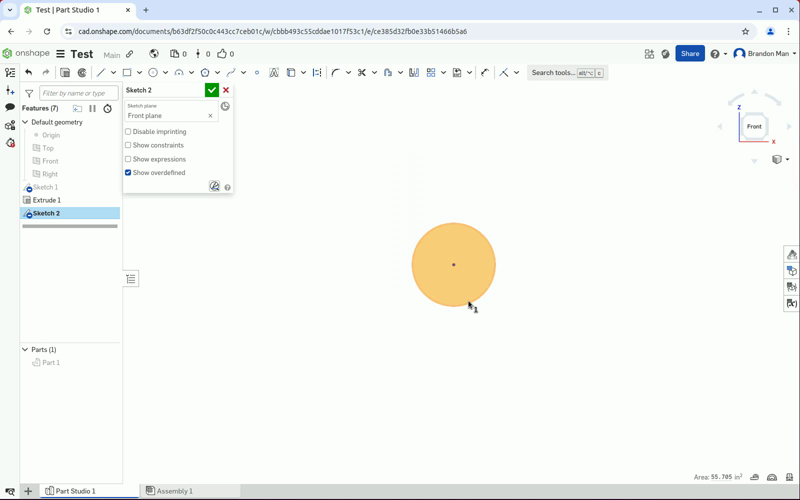
scroll(-6)
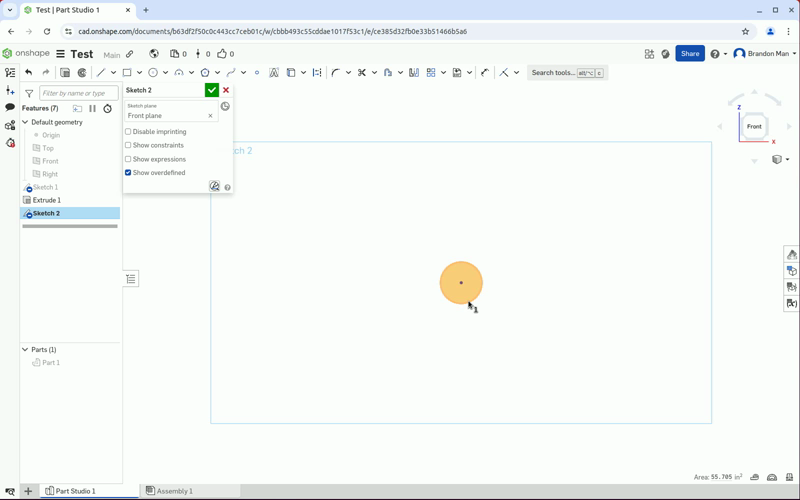
mouse_move(73, 352)
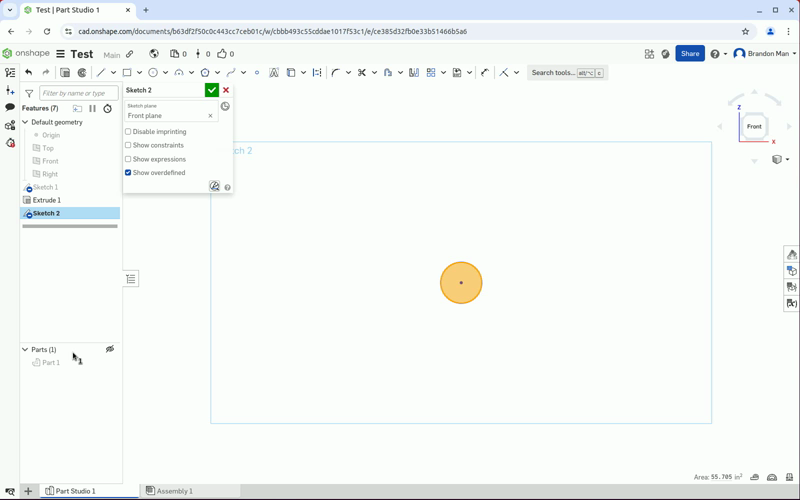
key(shift+y)
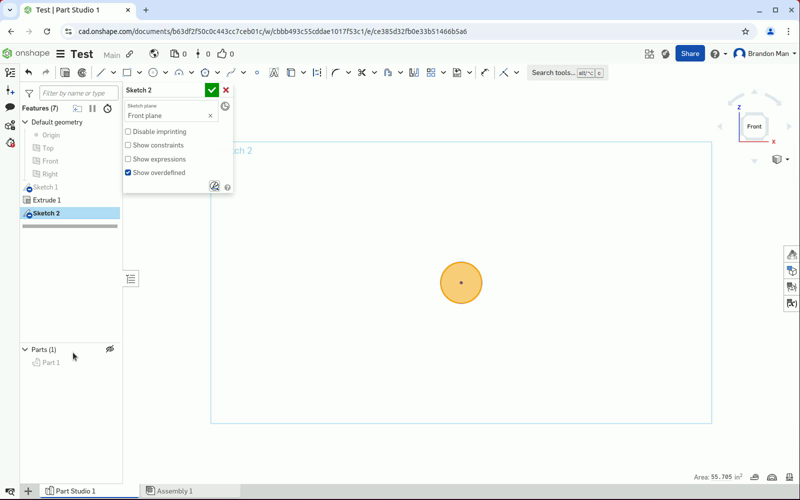
key(shift+e)
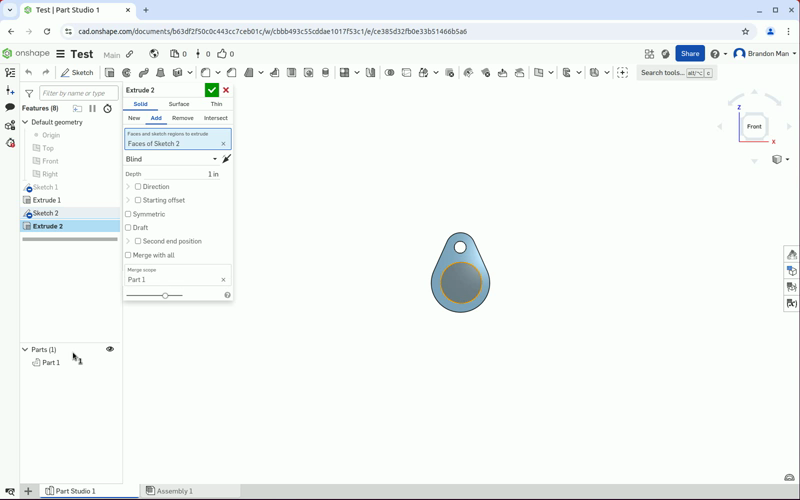
mouse_move(143, 106)
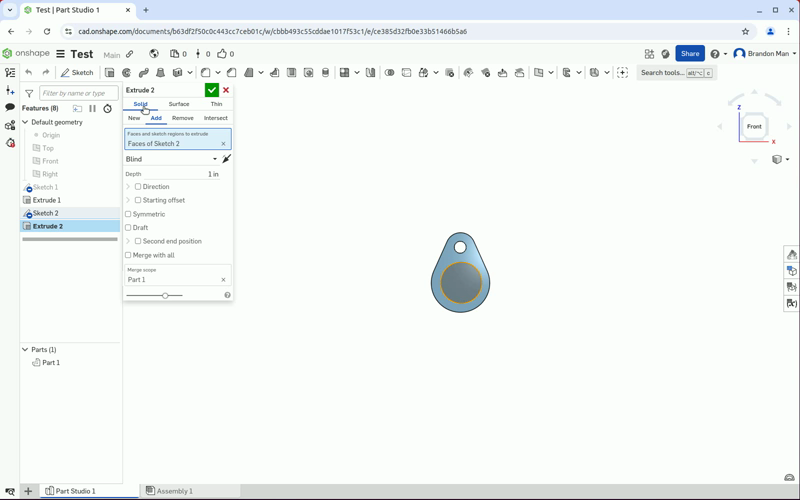
click(143, 106)
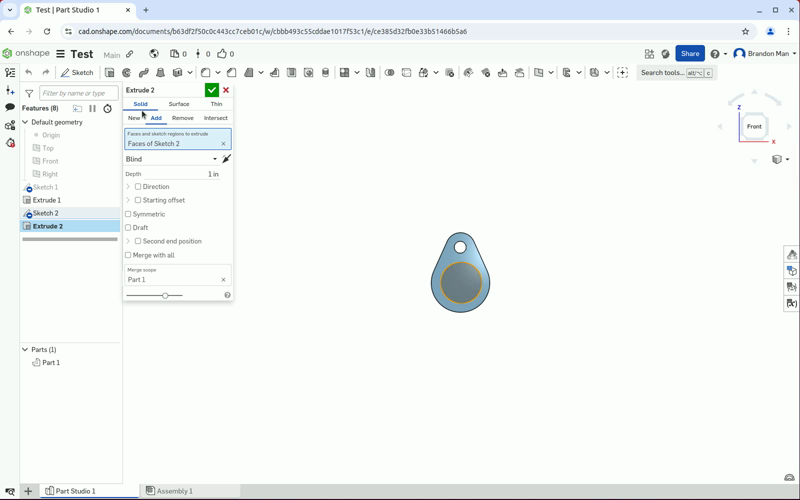
mouse_move(137, 120)
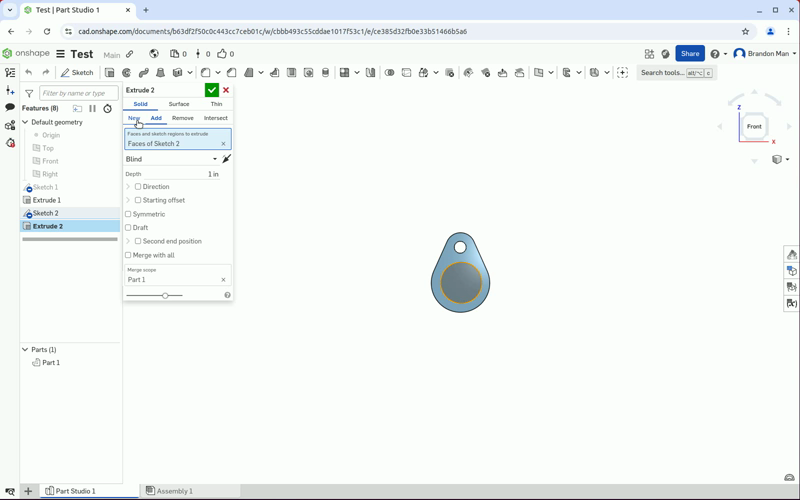
click(137, 120)
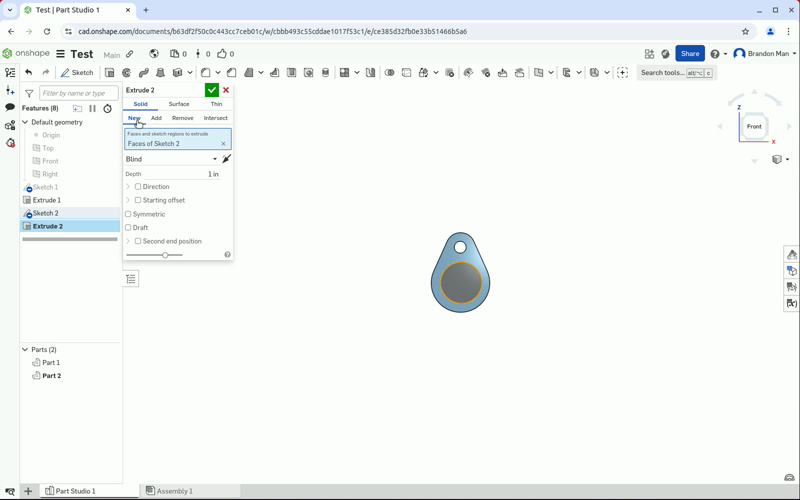
key(tab, 4)
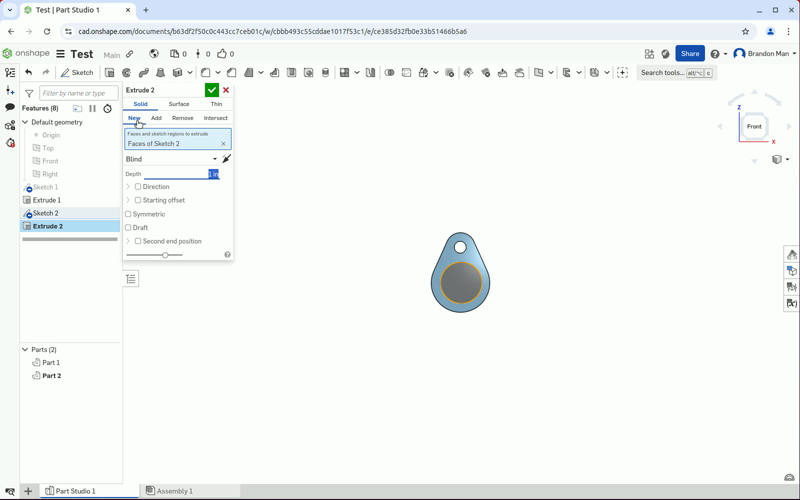
text(4.814)
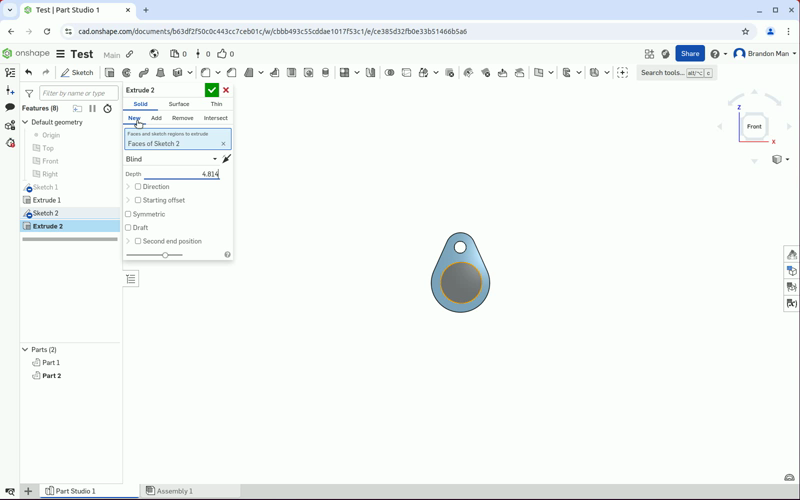
key(enter)
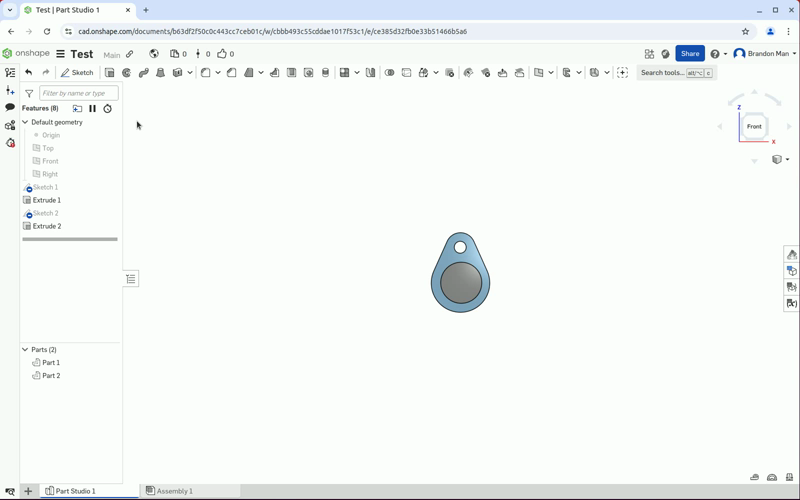
key(shift+h)
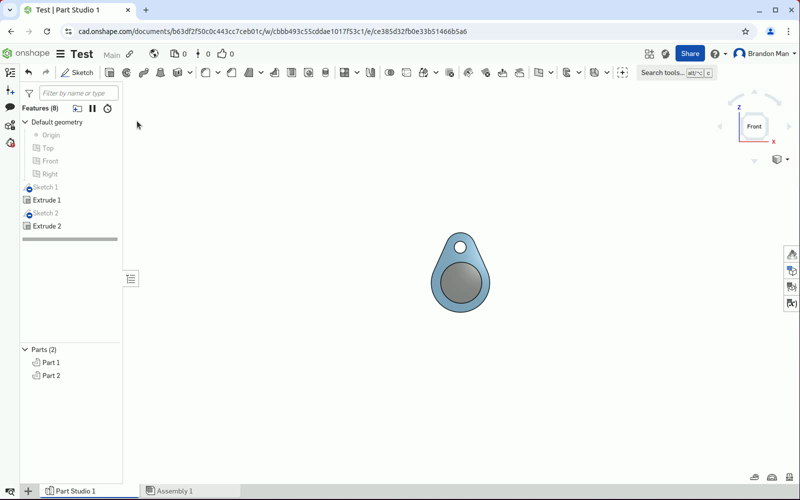
key(shift+h)
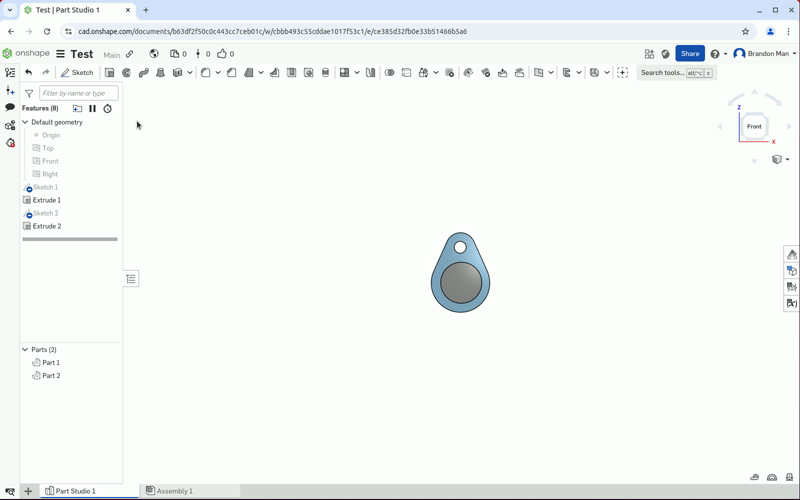
mouse_move(73, 189)
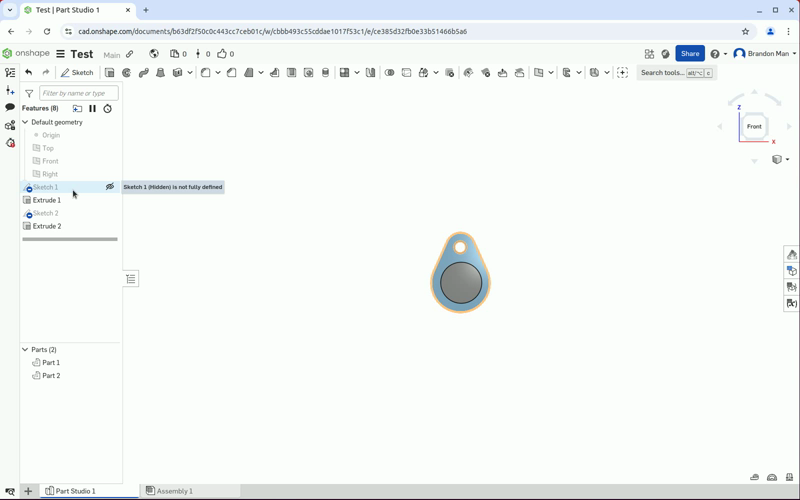
click(73, 189)
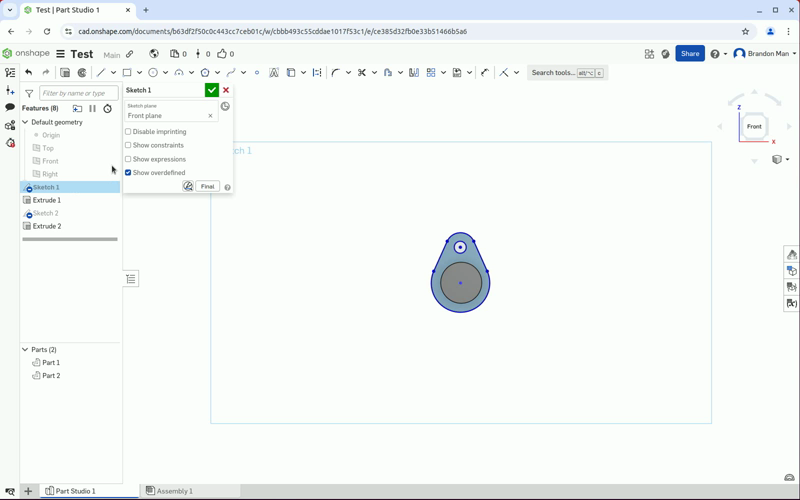
mouse_move(229, 92)
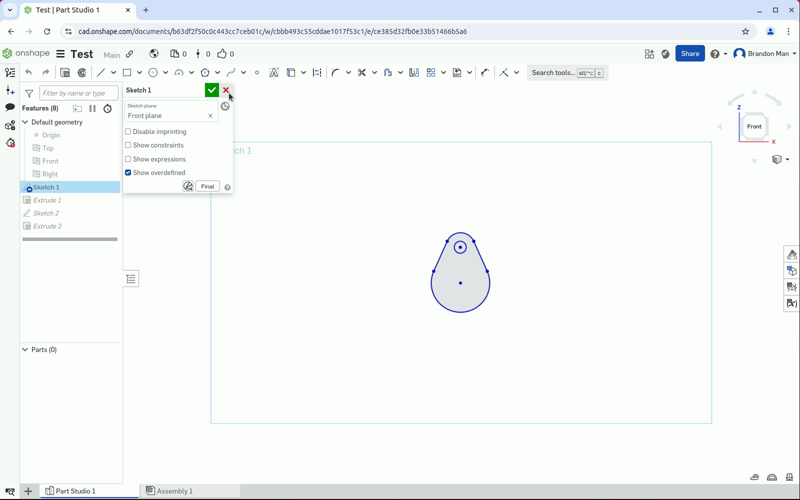
click(229, 92)
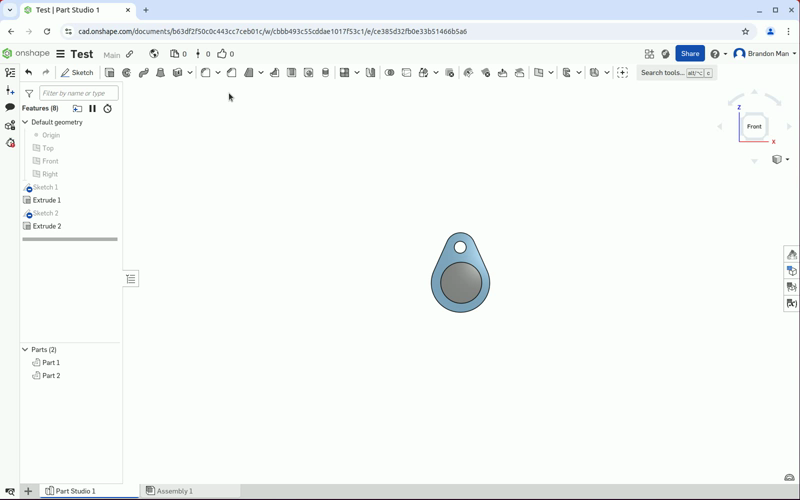
mouse_move(541, 75)
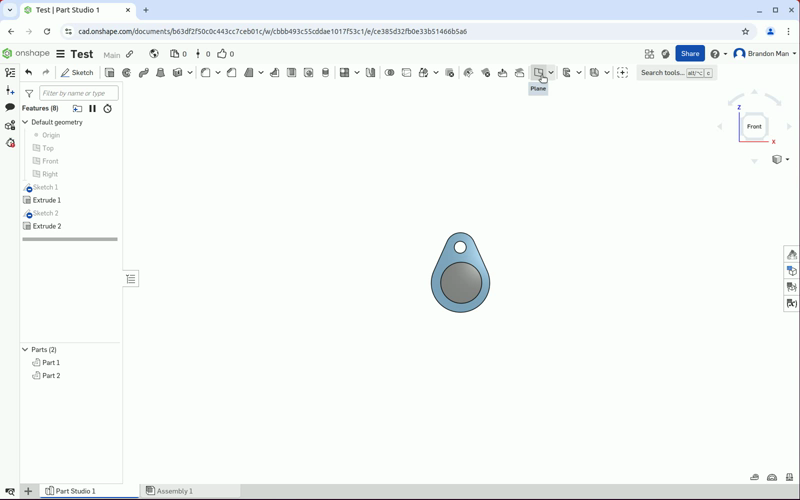
click(541, 75)
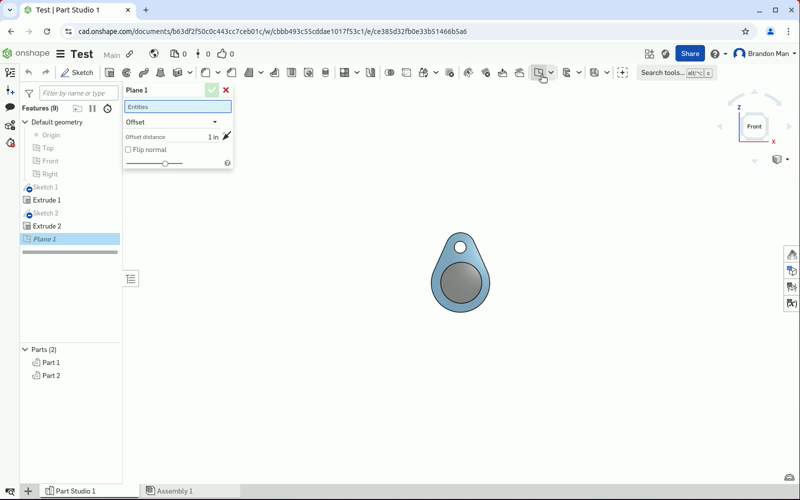
mouse_move(73, 163)
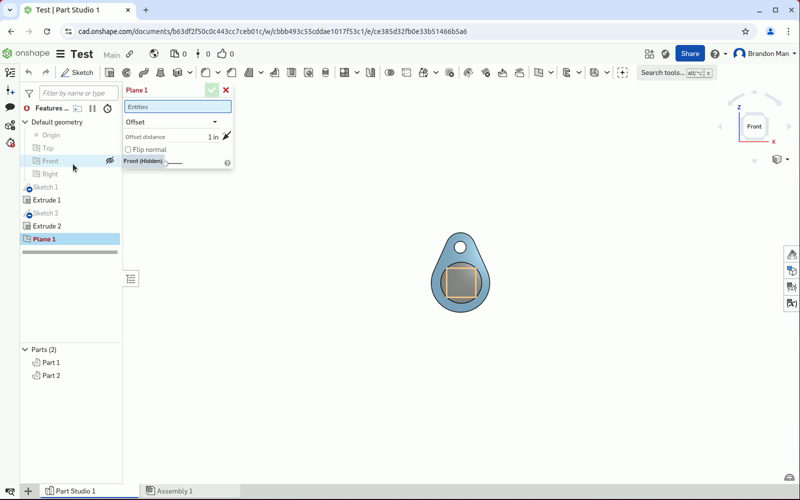
click(73, 163)
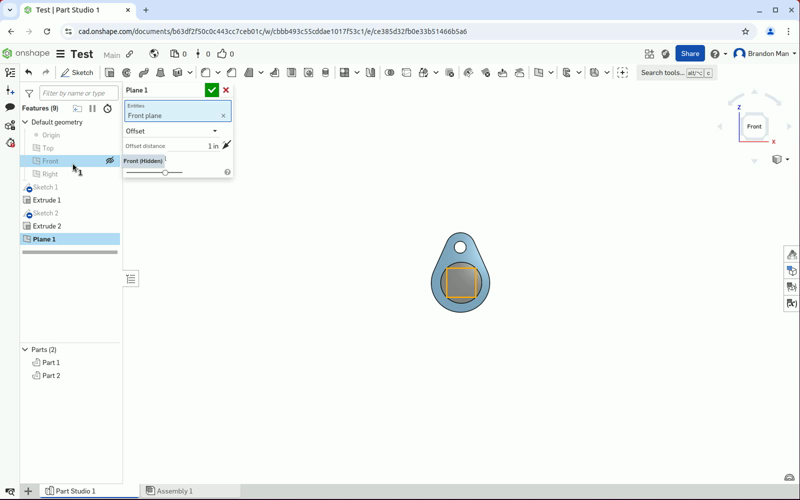
key(tab, 2)
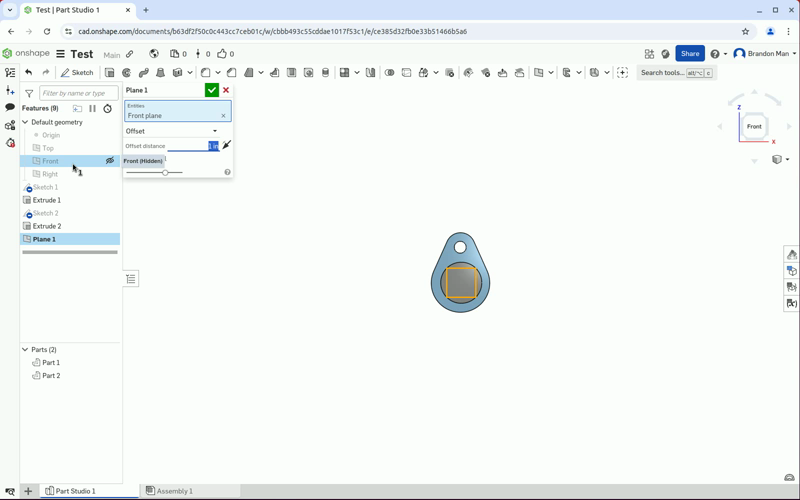
text(4.807)
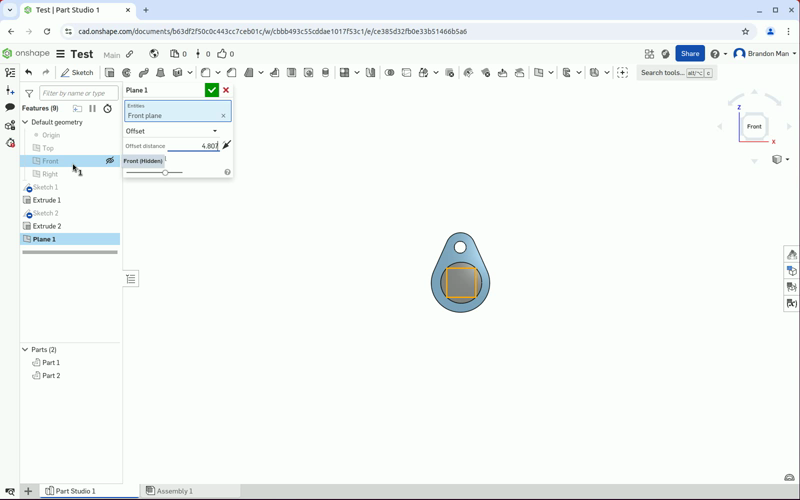
key(enter, 2)
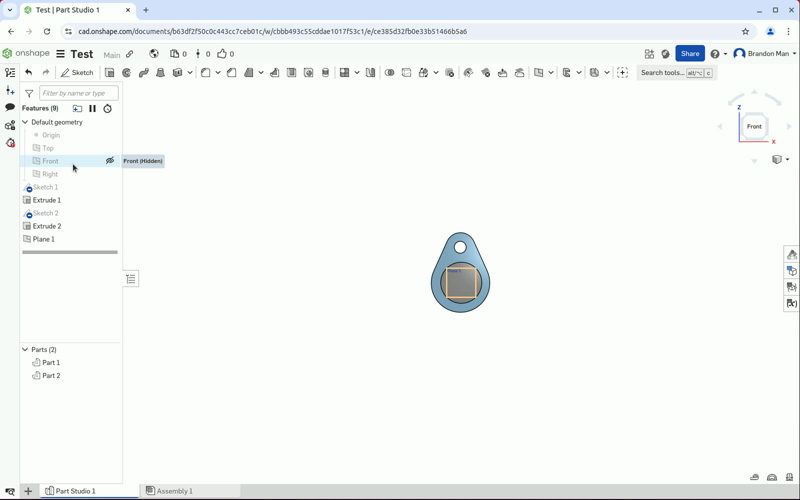
key(shift+s)
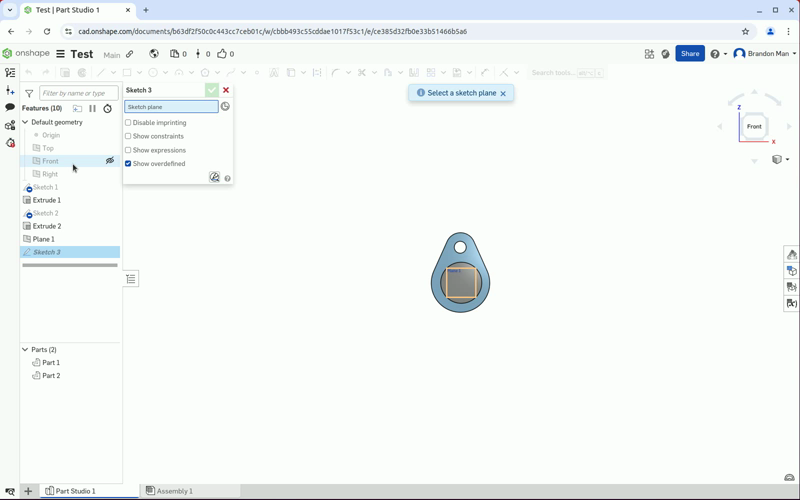
mouse_move(73, 241)
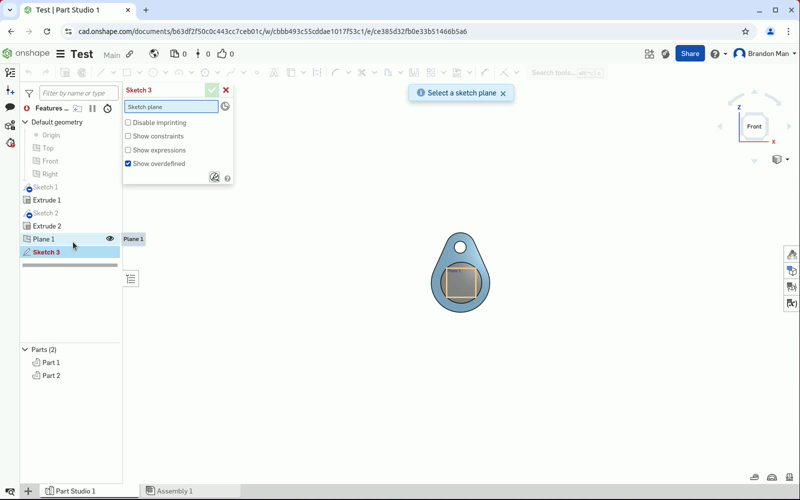
click(73, 241)
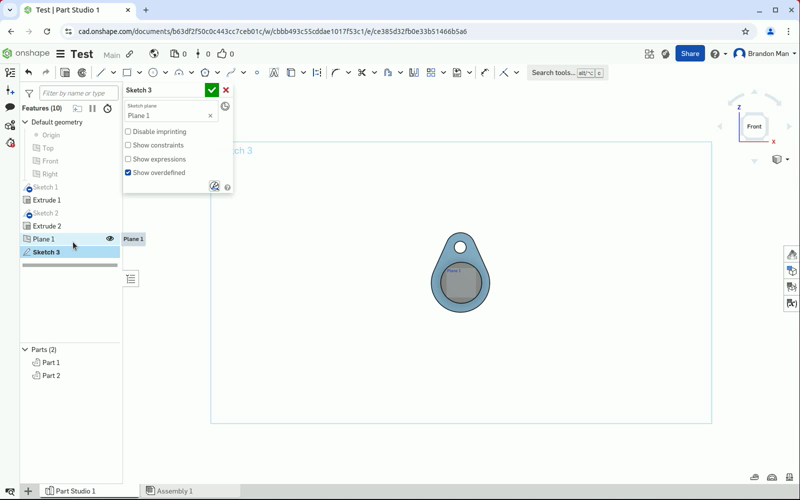
mouse_move(73, 352)
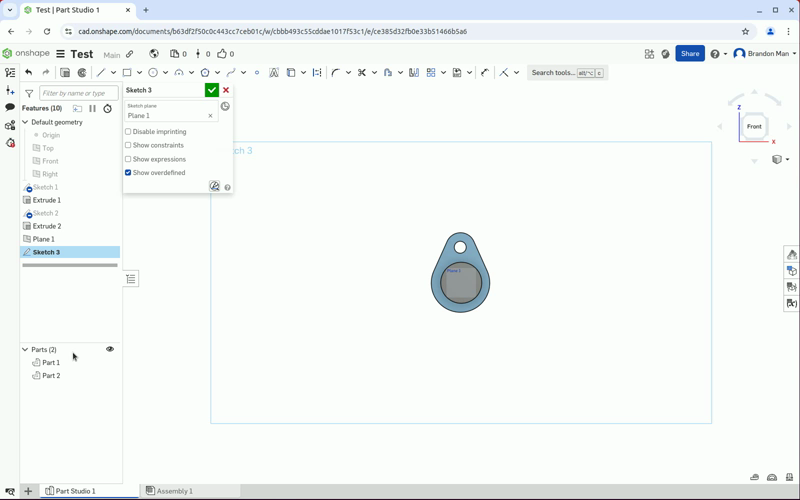
key(y)
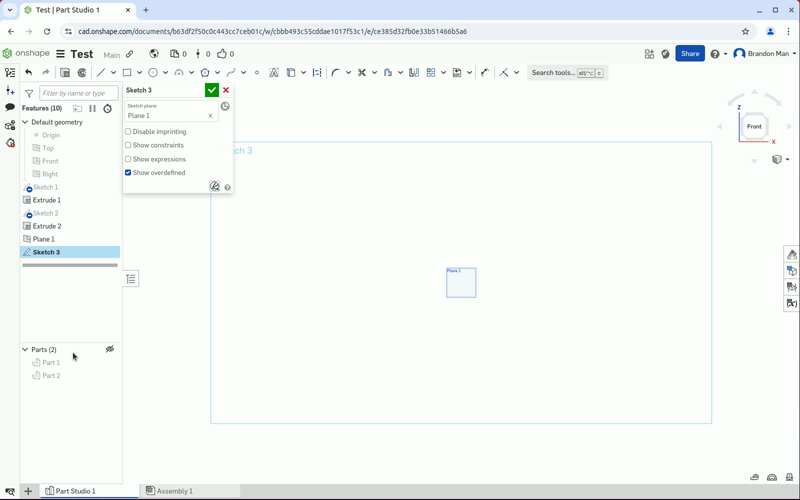
key(c)
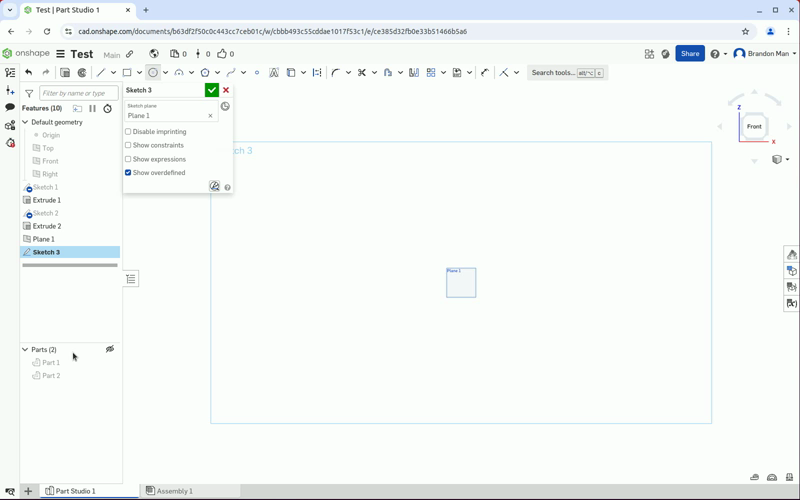
key_down(shift)
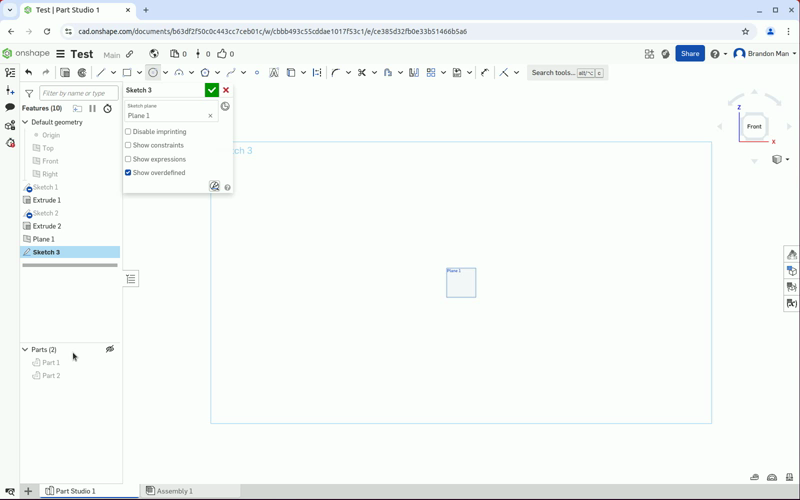
mouse_move(460, 282)
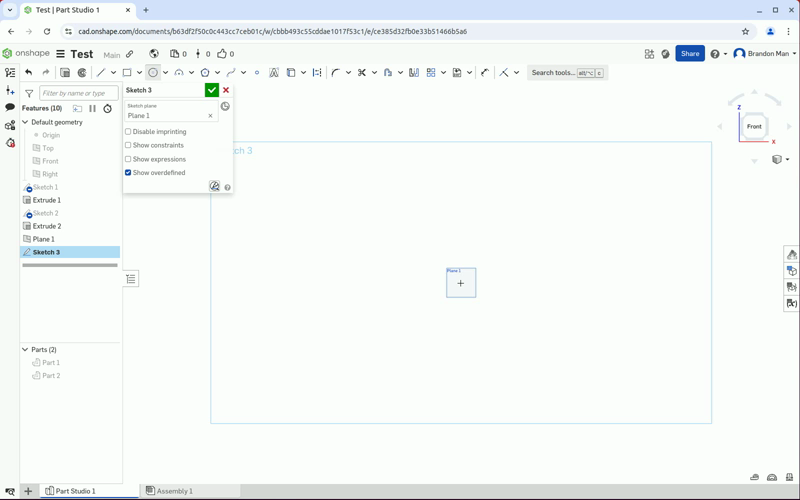
click(460, 282)
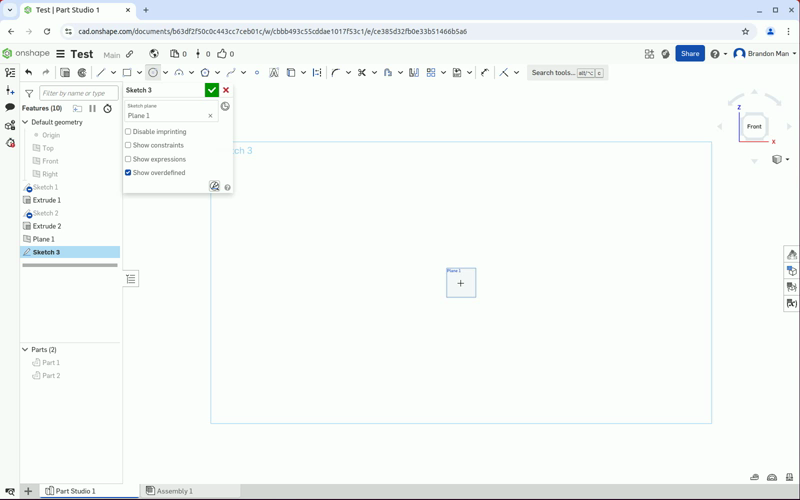
key_up(shift)
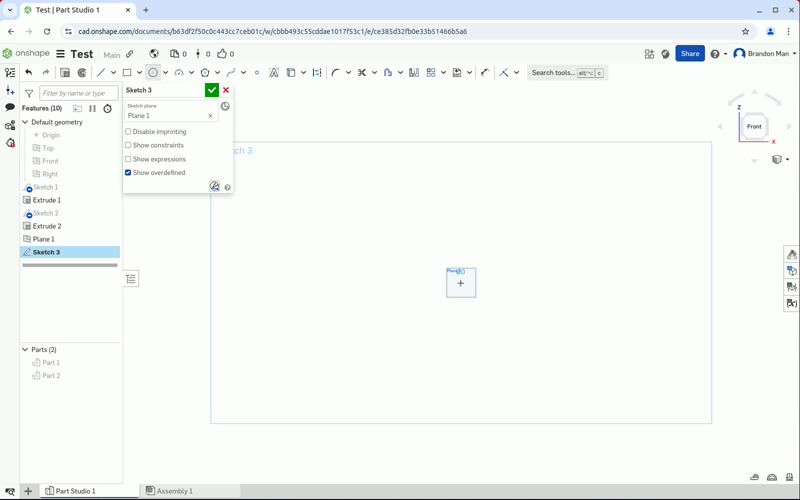
mouse_move(467, 282)
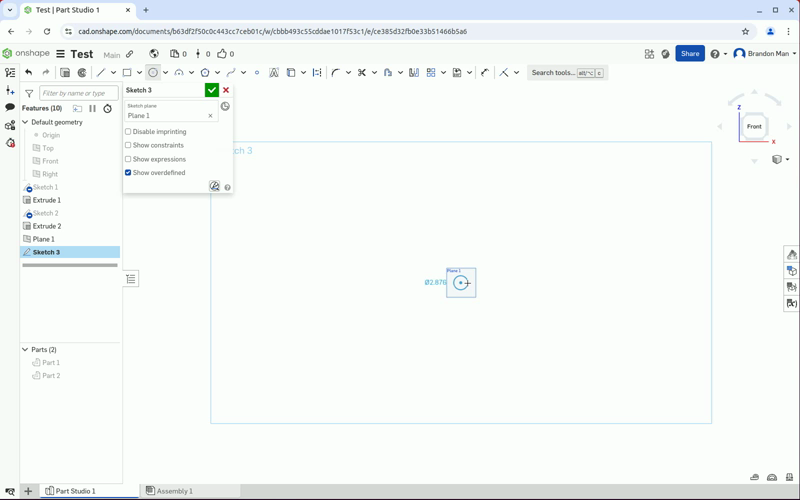
click(467, 282)
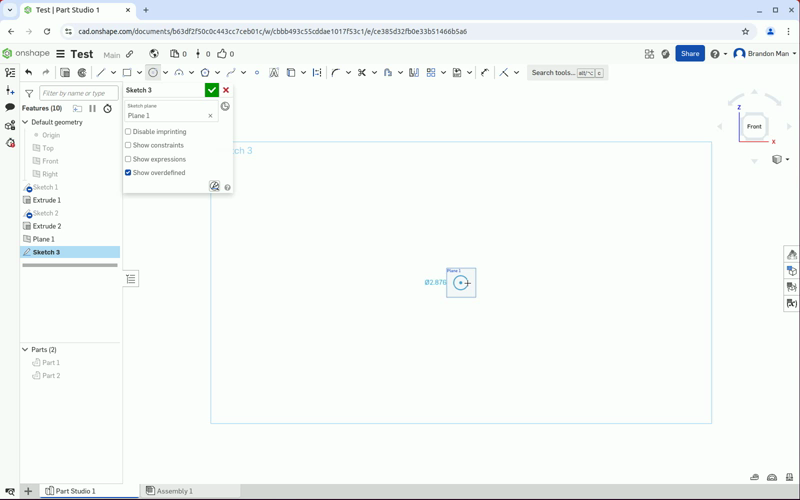
key(esc)
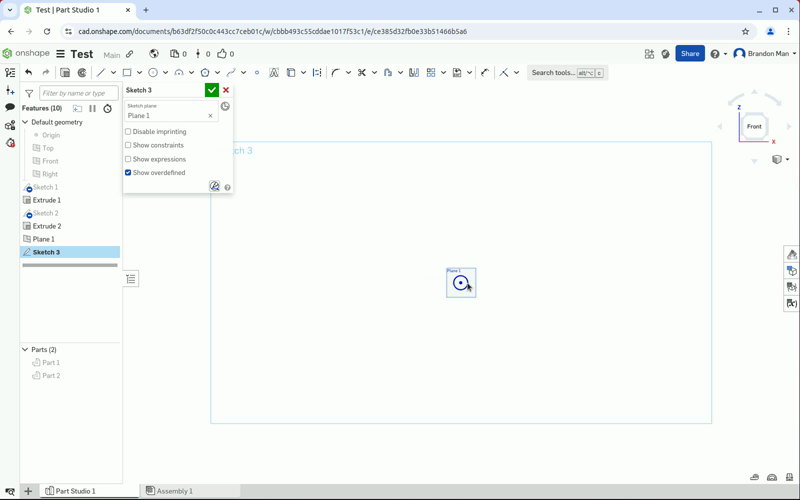
mouse_move(465, 286)
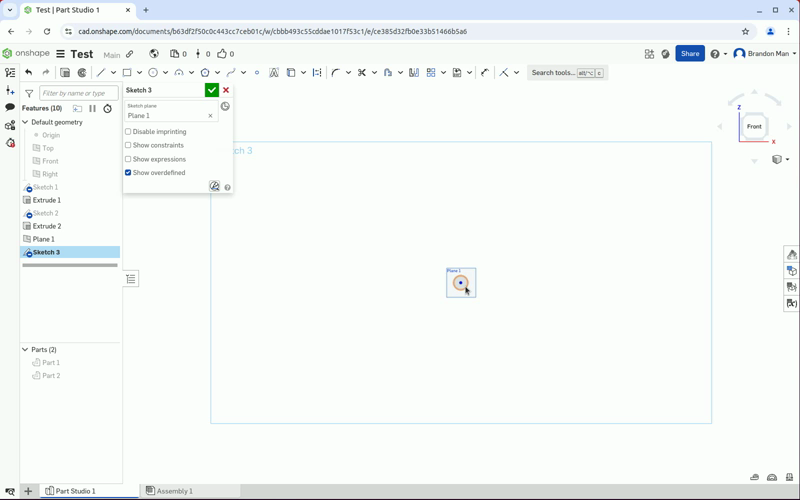
scroll(6)
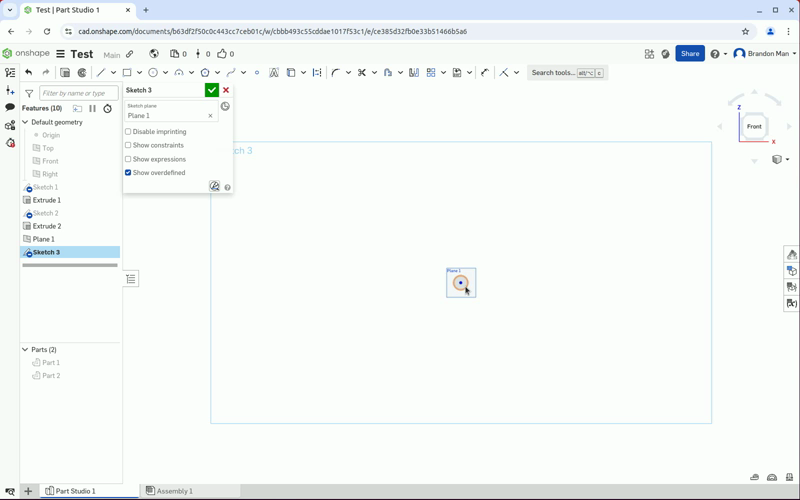
scroll(6)
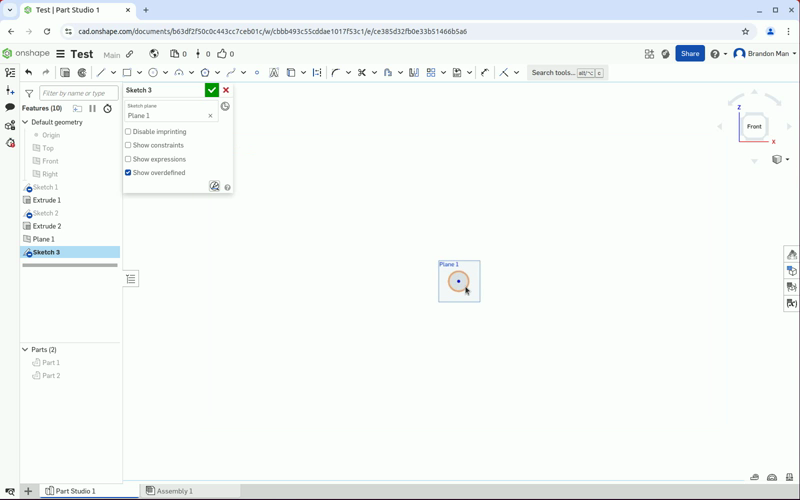
scroll(6)
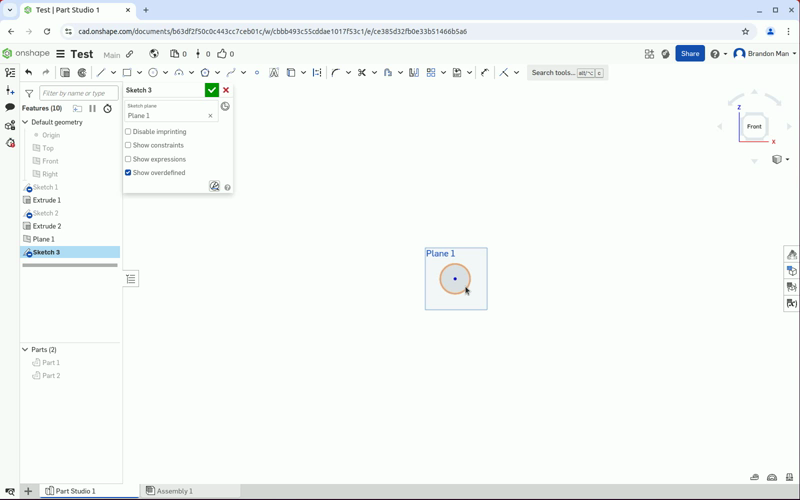
scroll(6)
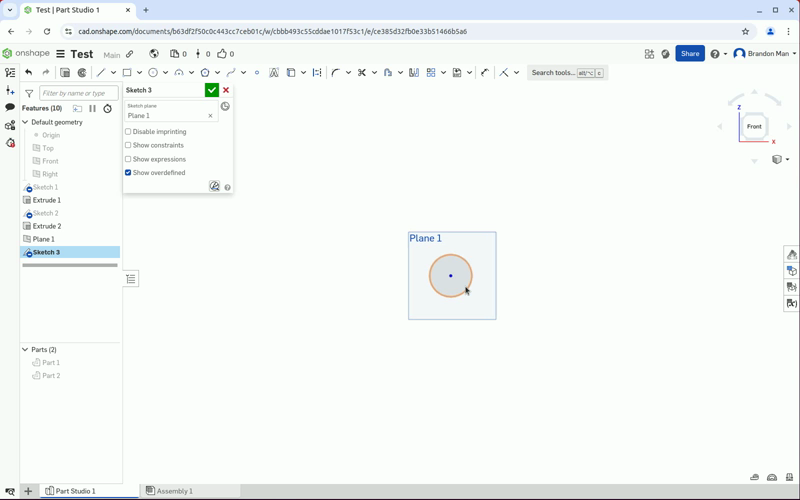
scroll(6)
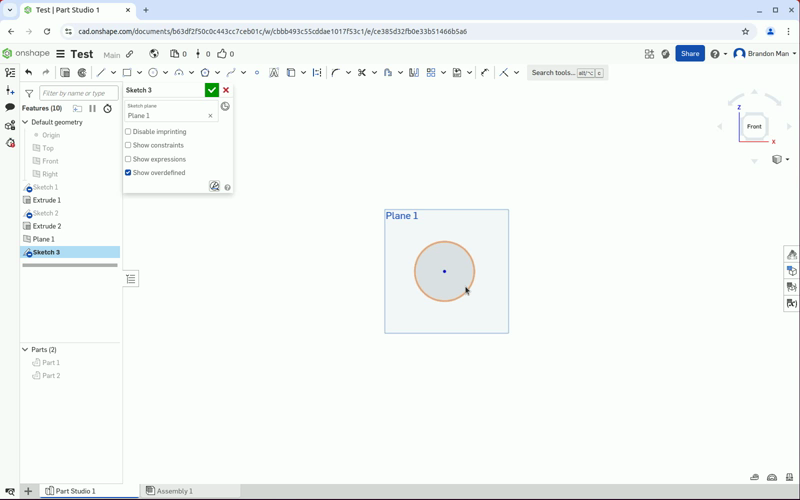
scroll(6)
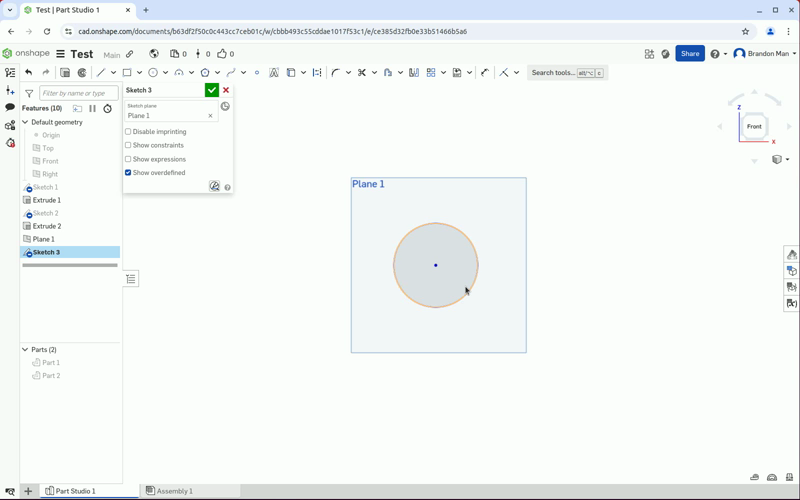
scroll(6)
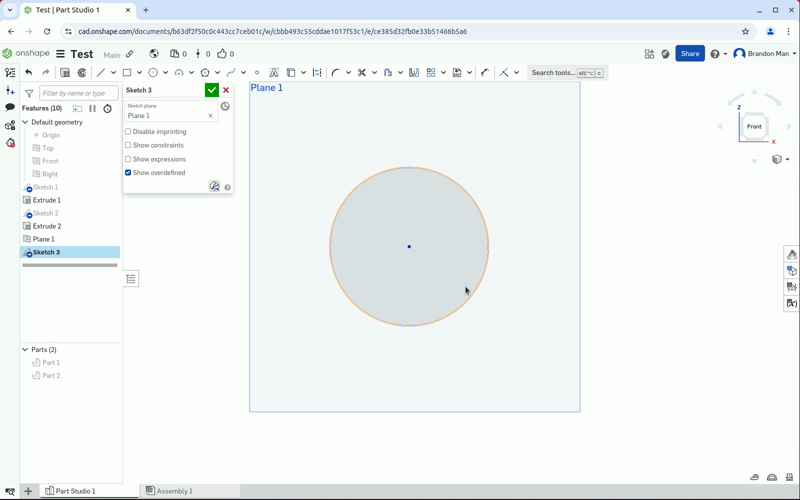
click(465, 286)
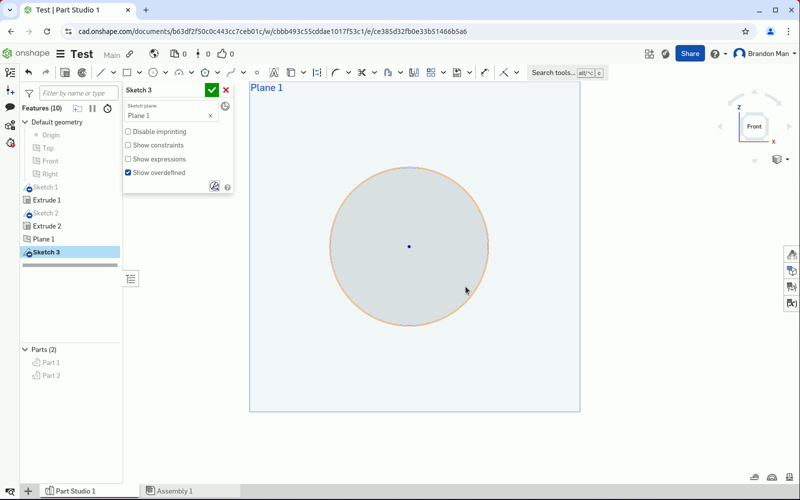
scroll(-6)
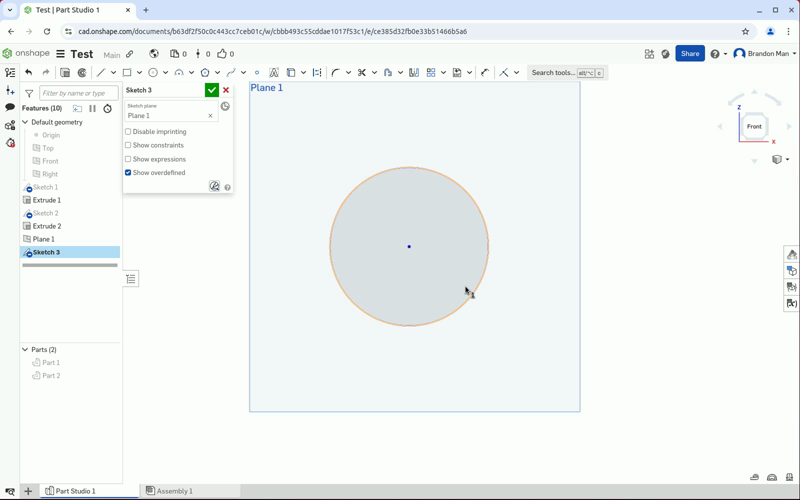
scroll(-6)
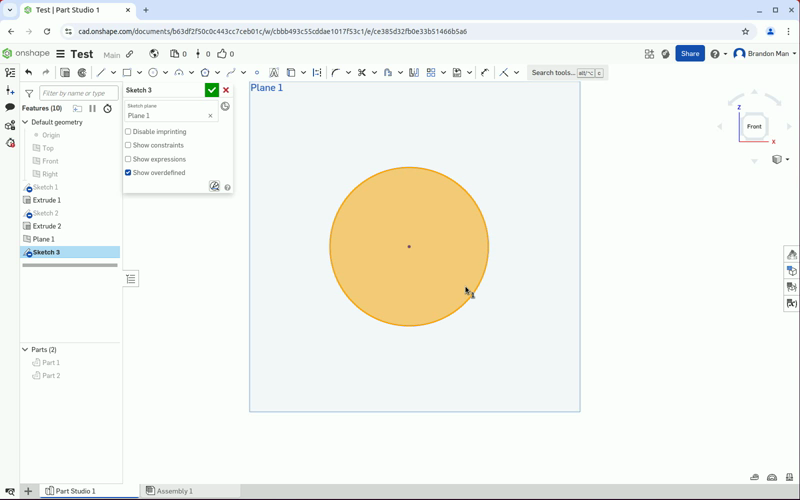
scroll(-6)
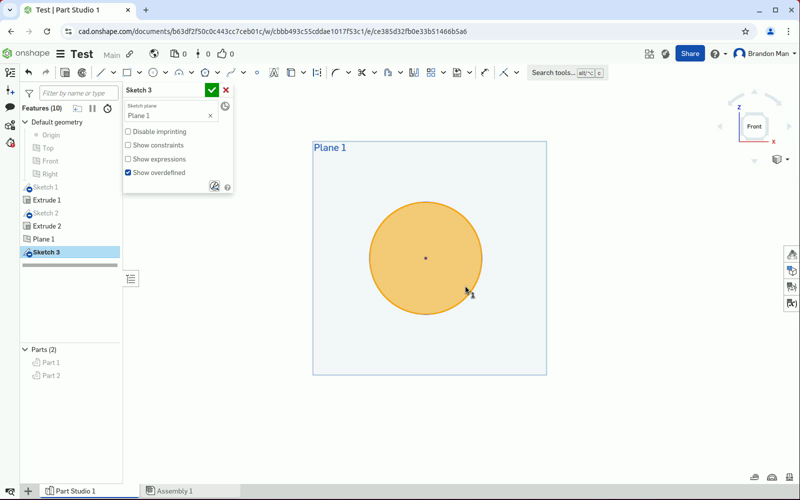
scroll(-6)
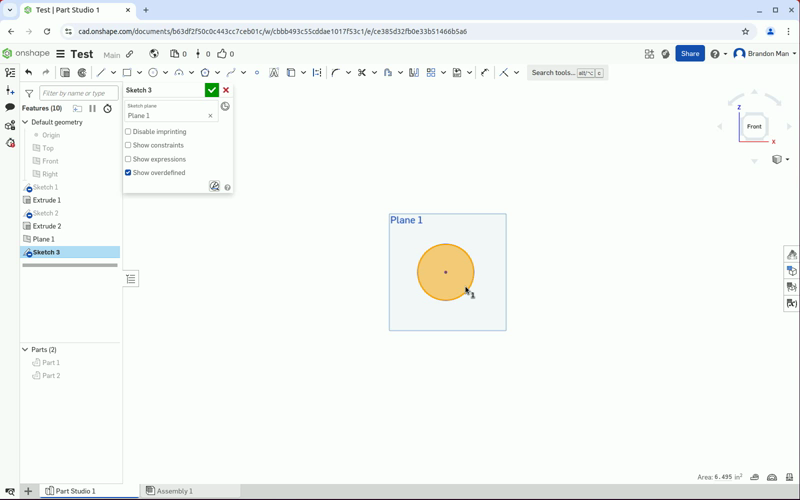
scroll(-6)
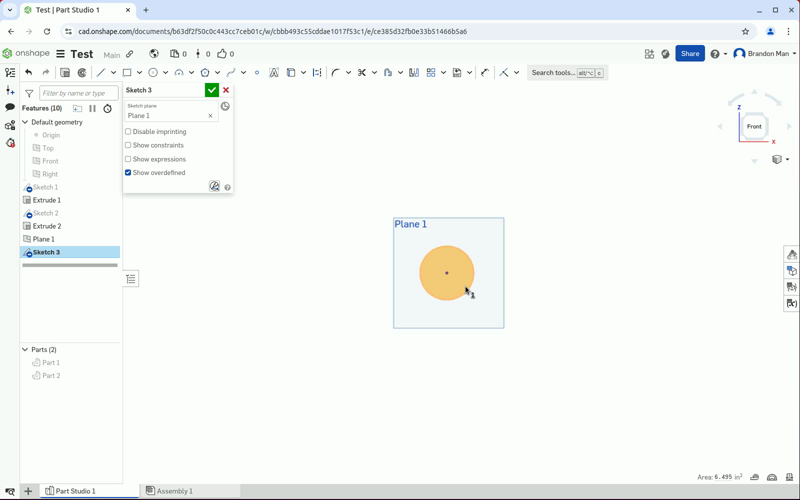
scroll(-6)
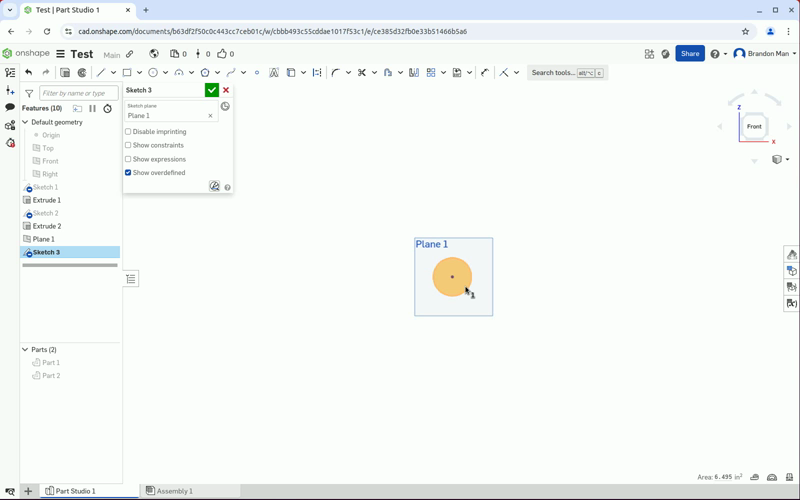
scroll(-6)
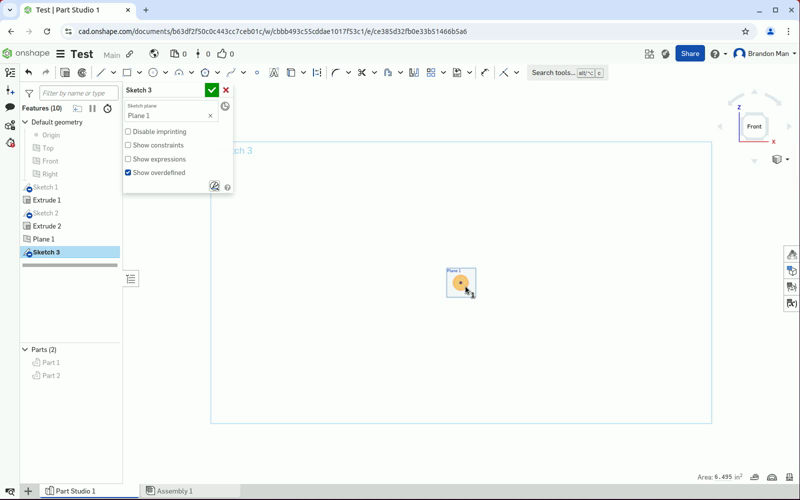
mouse_move(73, 352)
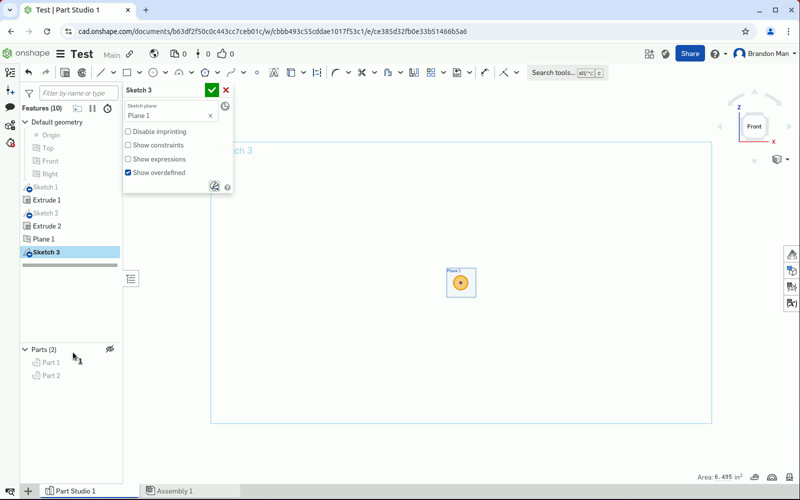
key(shift+y)
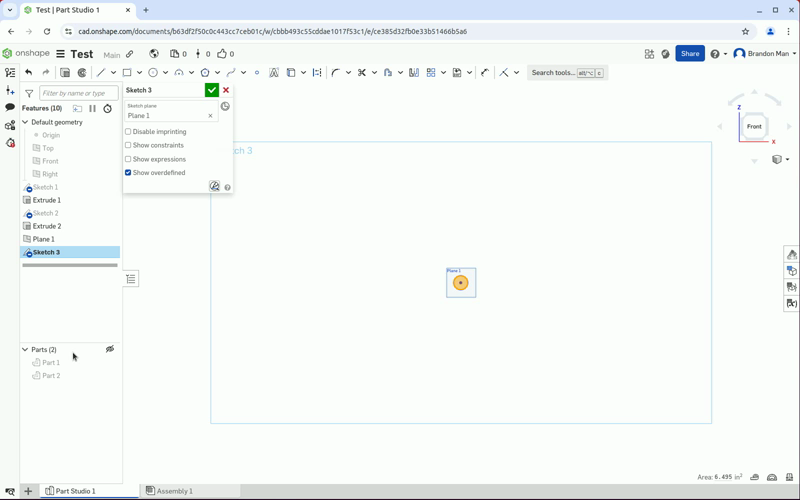
key(shift+e)
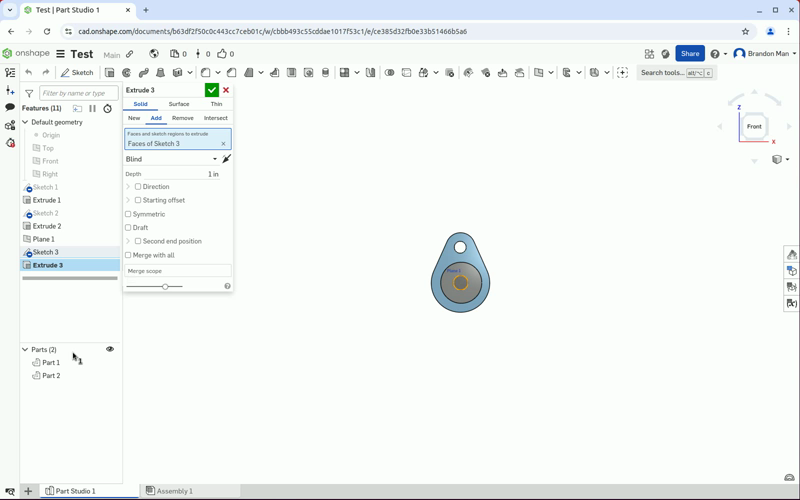
mouse_move(143, 106)
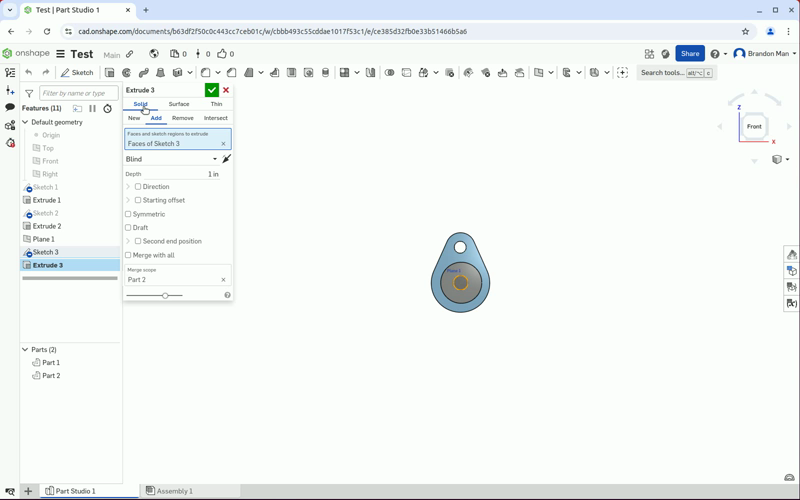
click(143, 106)
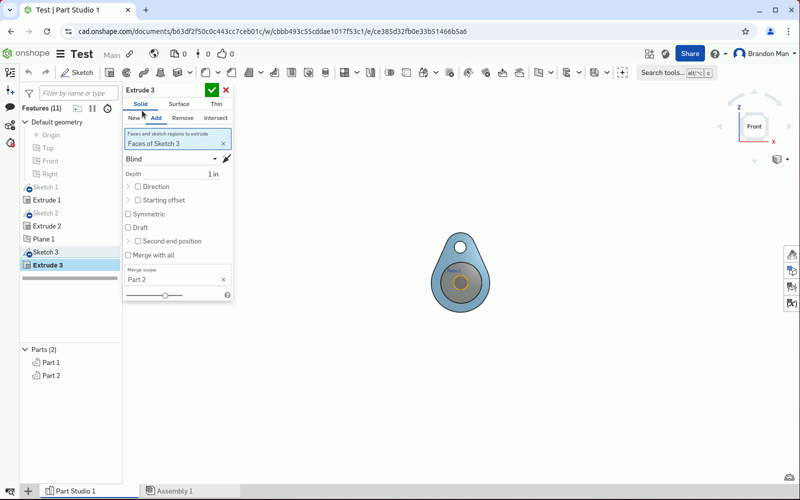
mouse_move(137, 120)
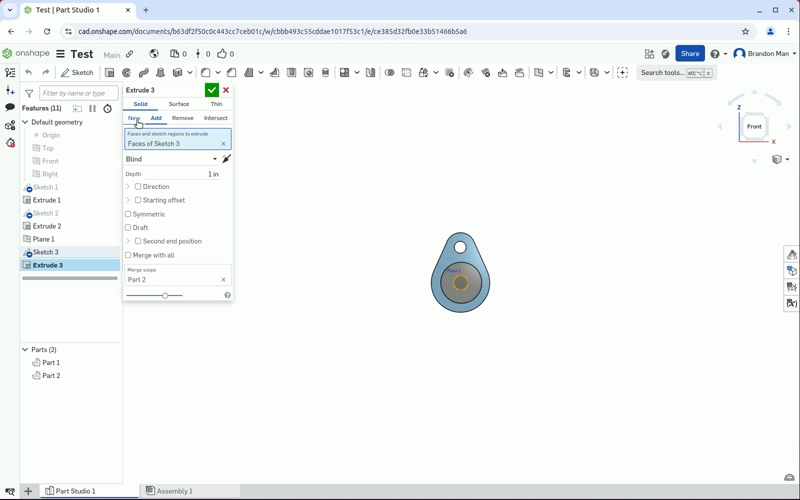
click(137, 120)
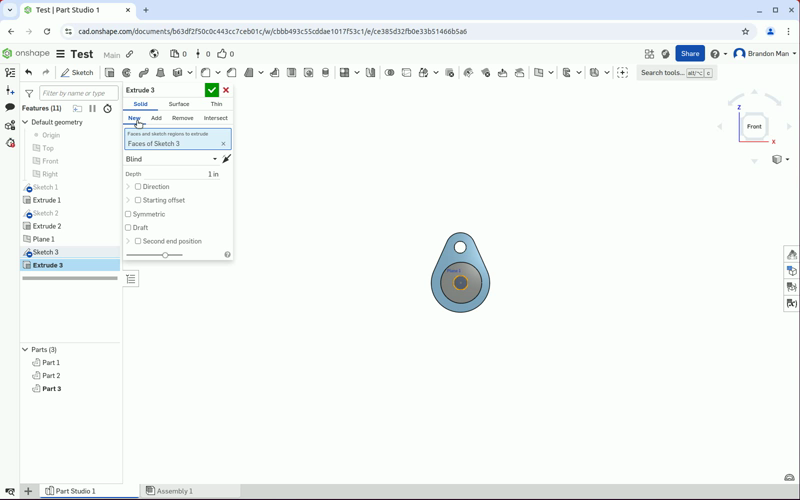
key(tab, 4)
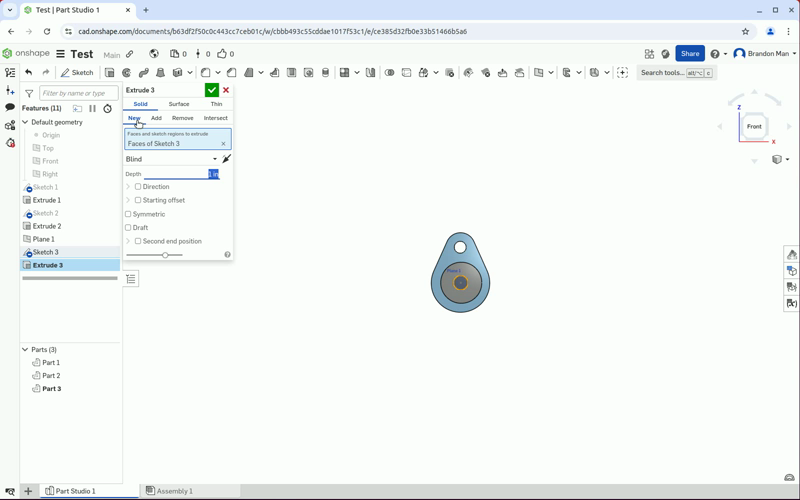
text(18.294)
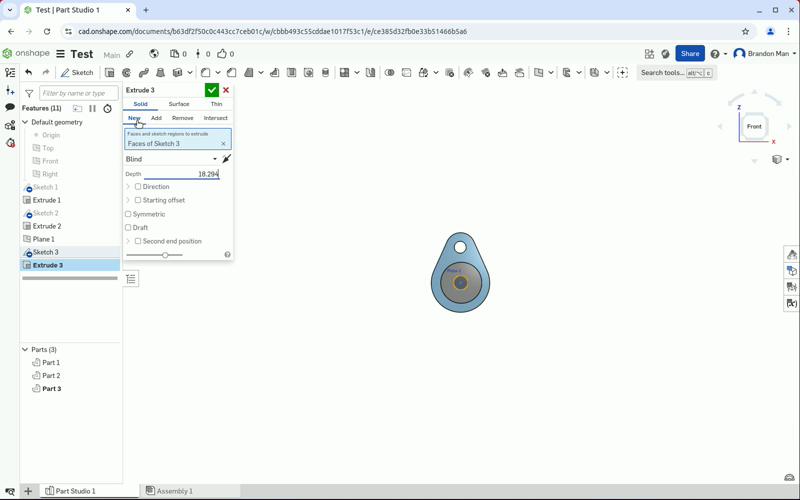
key(enter)
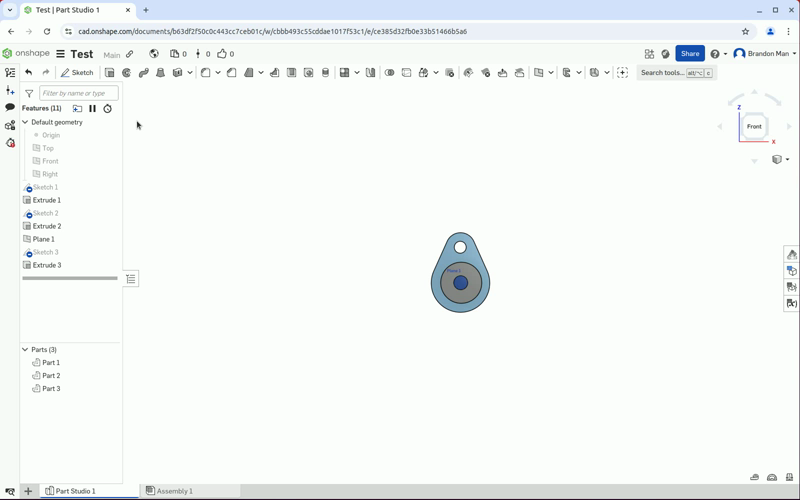
key(shift+h)
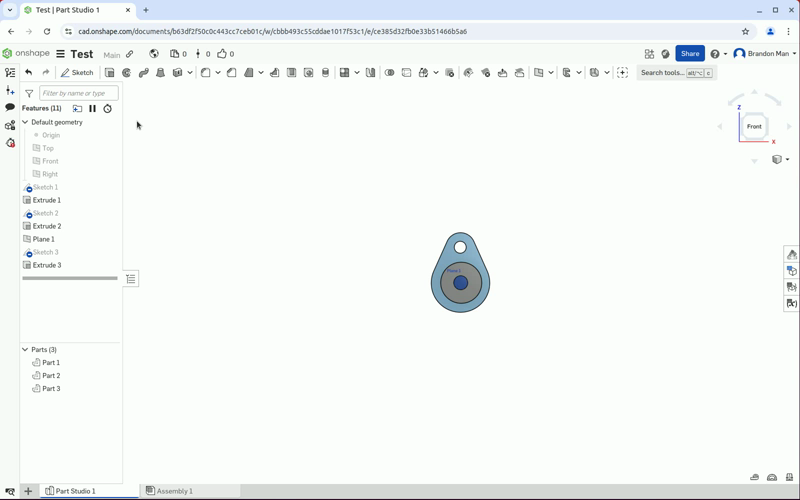
key(shift+h)
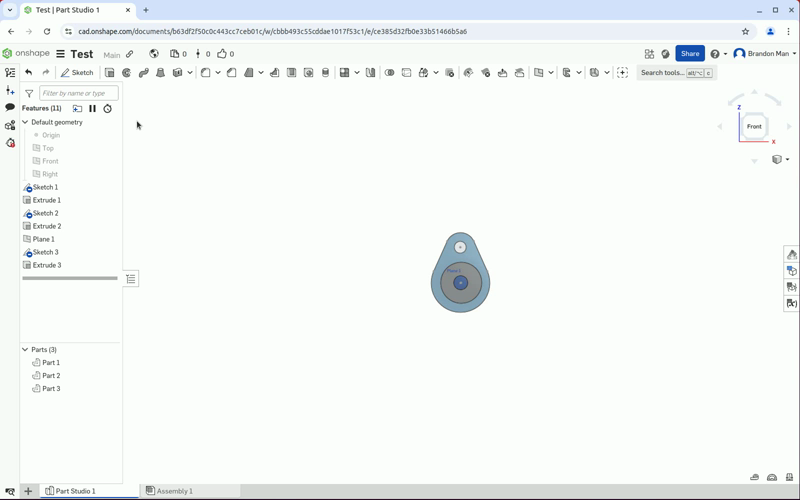
key(shift+7)
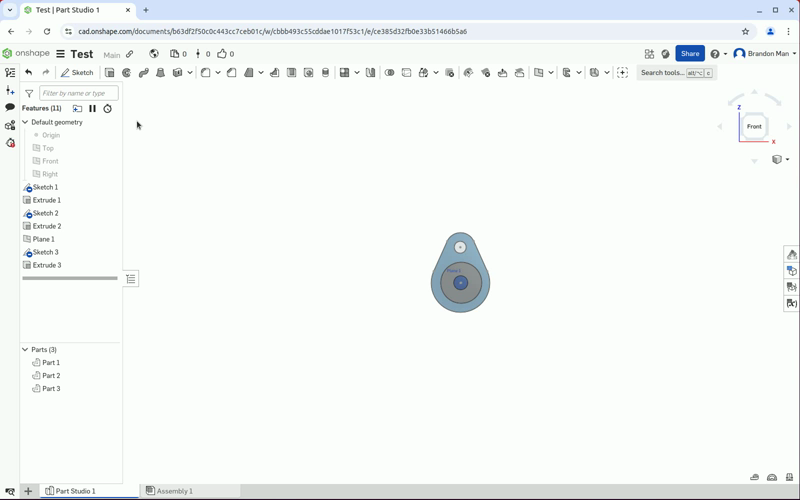
key(left, 2)
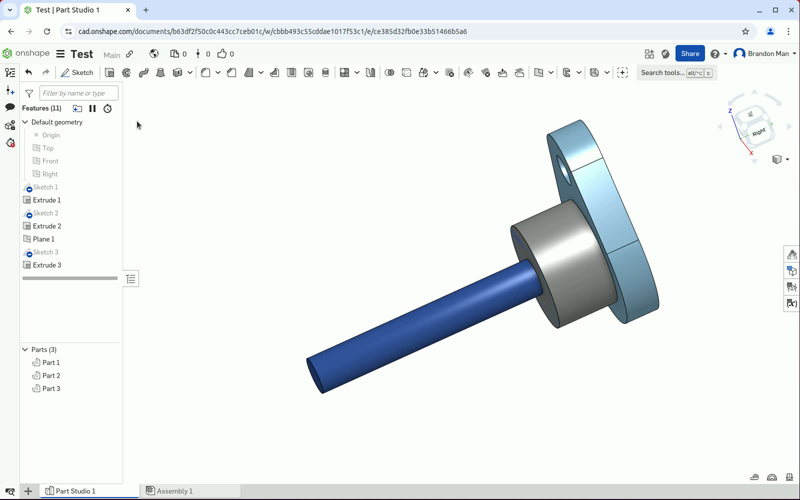
key(down, 2)
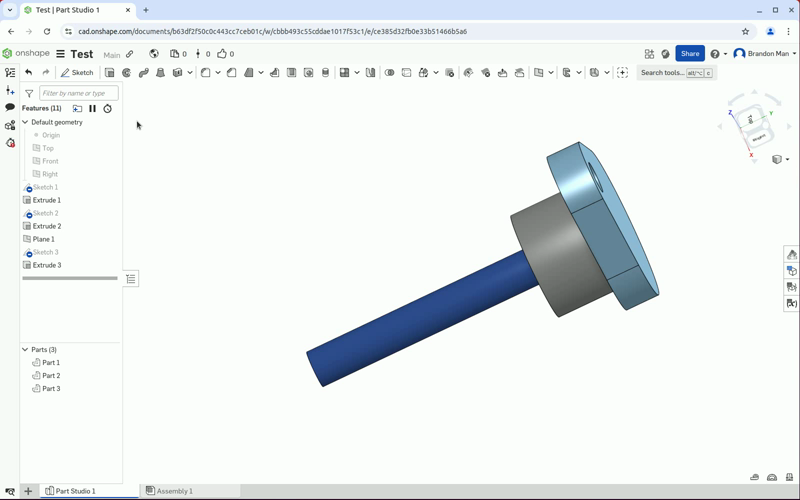
key(up, 2)
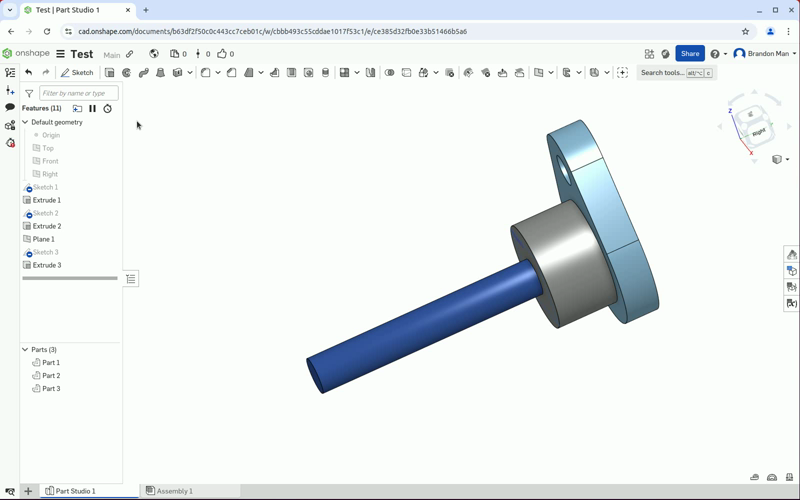
key(right, 2)
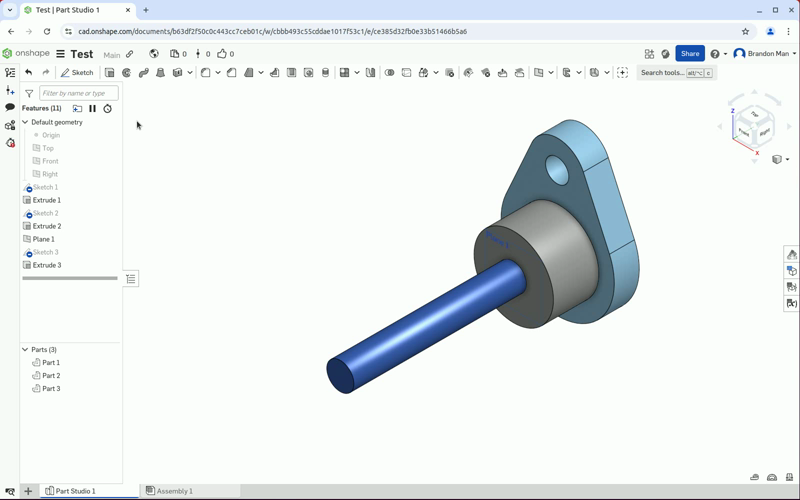
mouse_move(73, 189)
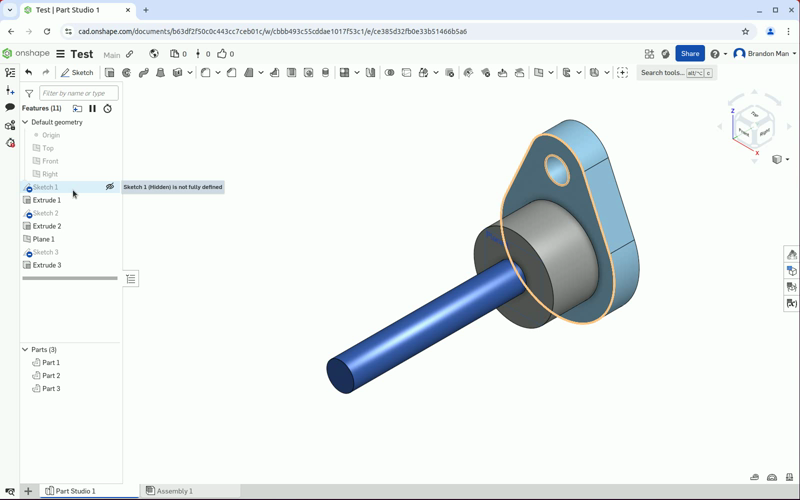
click(73, 189)